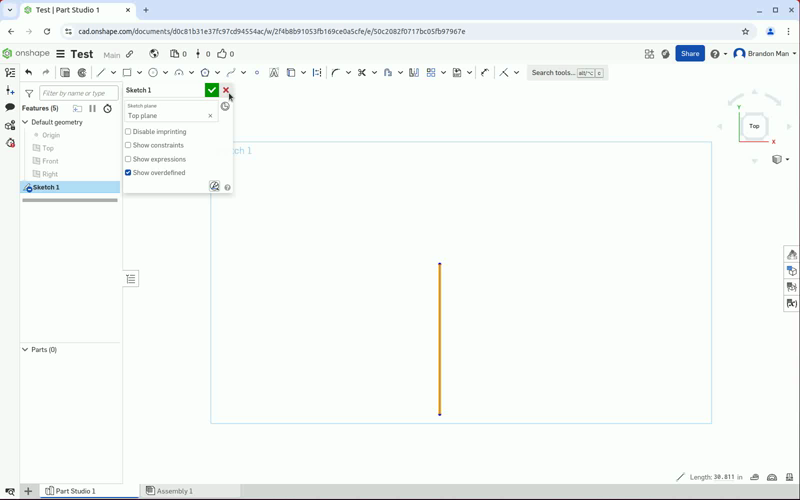
key(shift+h)
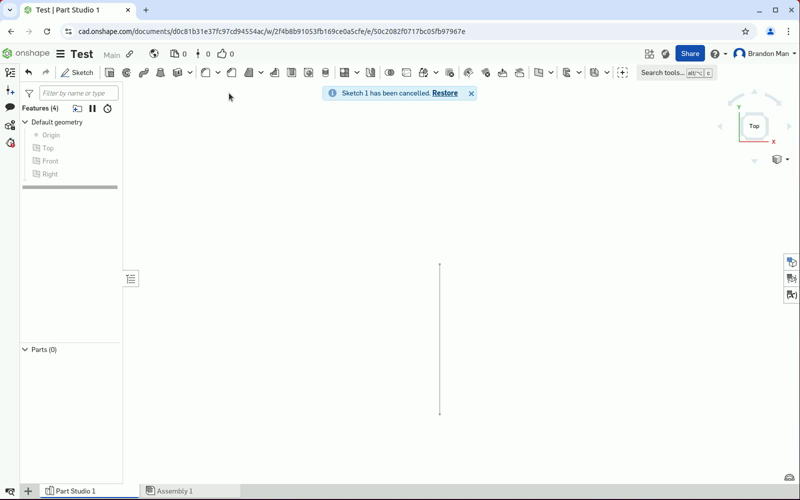
mouse_move(73, 352)
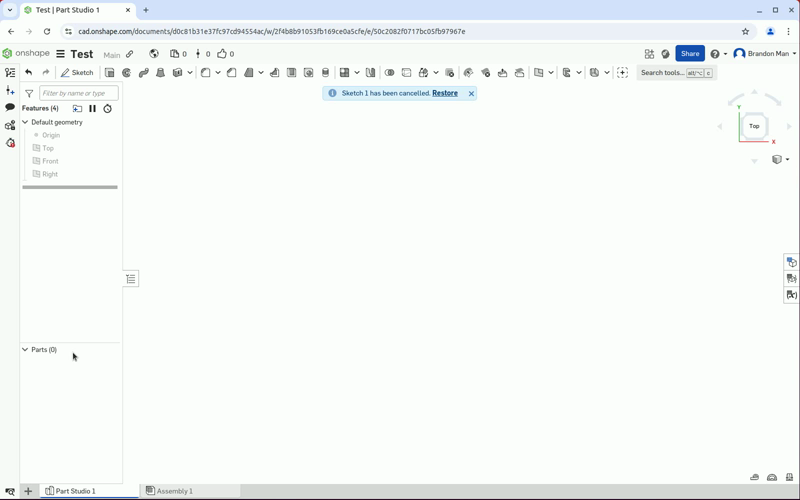
key(y)
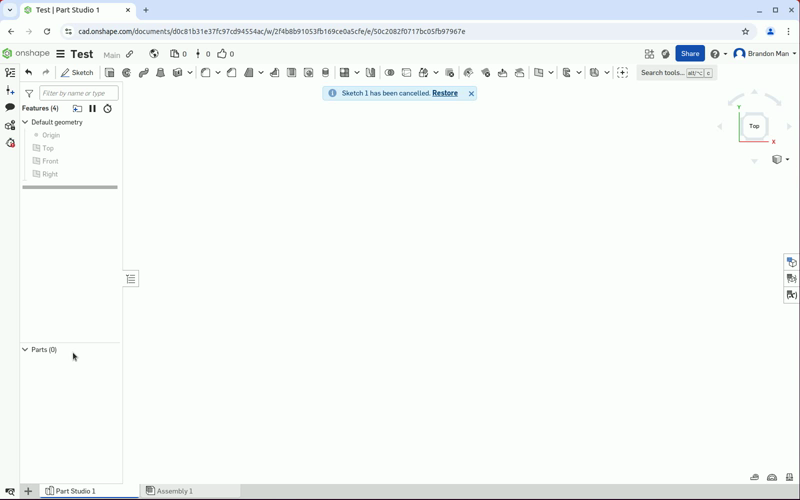
key(shift+p)
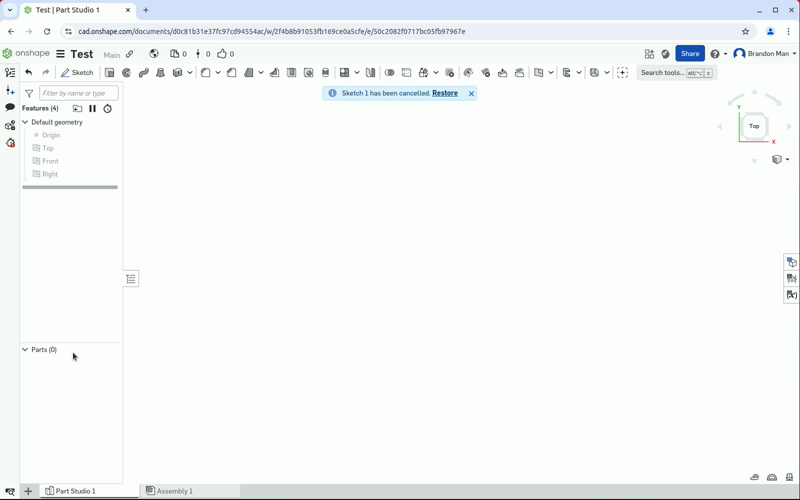
key(space)
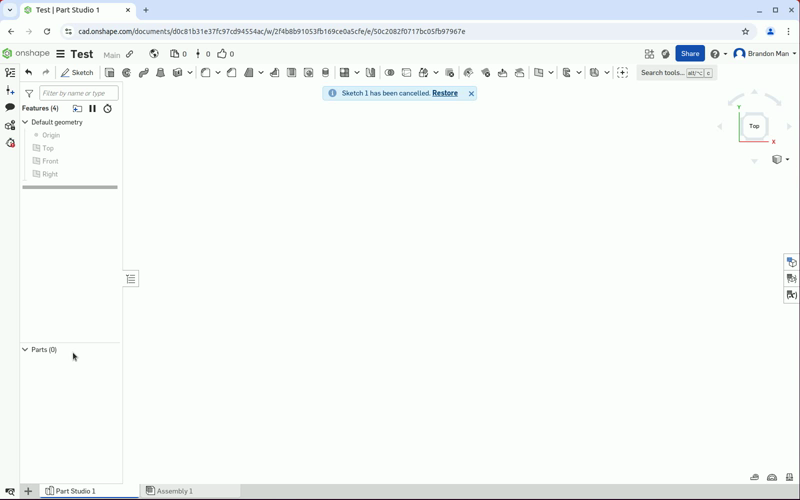
key_down(shift)
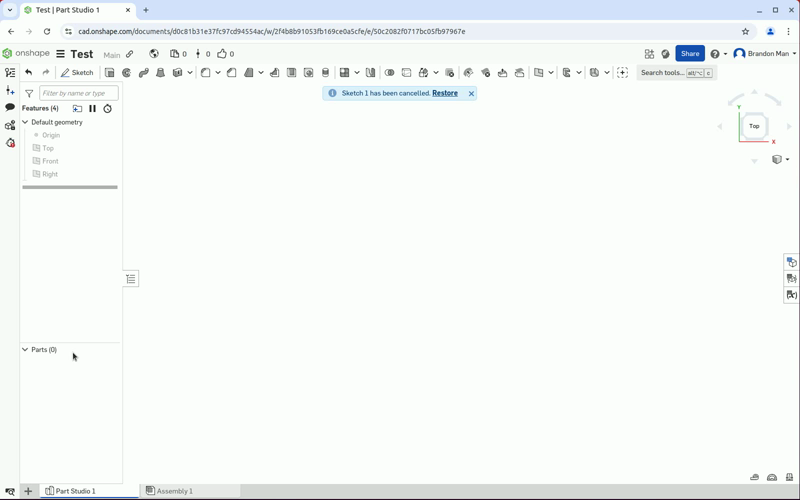
key(up)
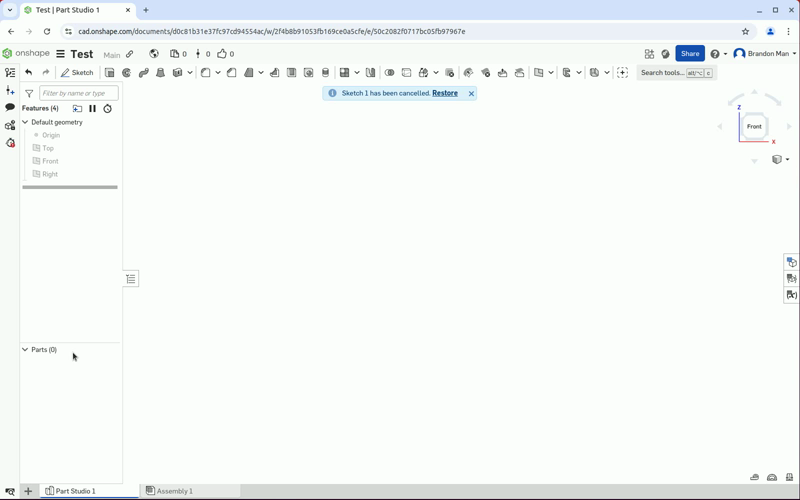
key_up(shift)
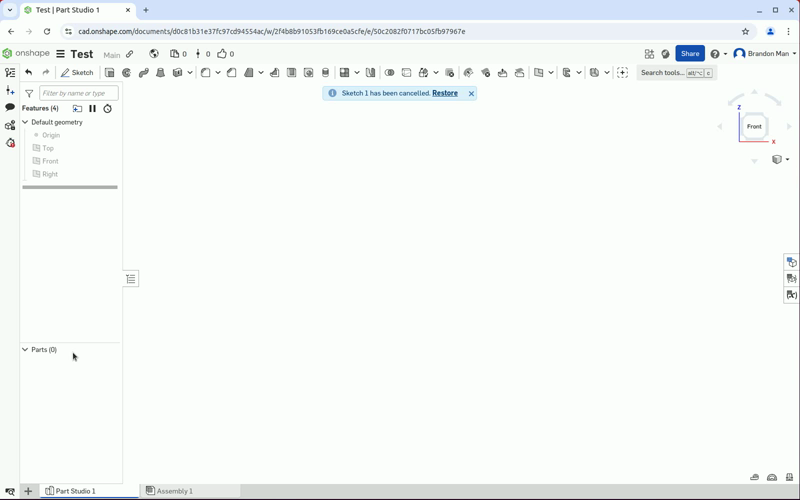
mouse_move(73, 352)
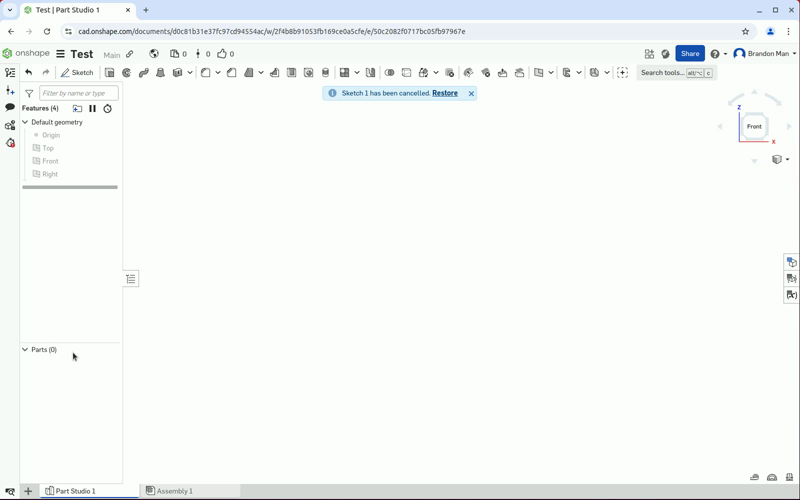
key(shift+y)
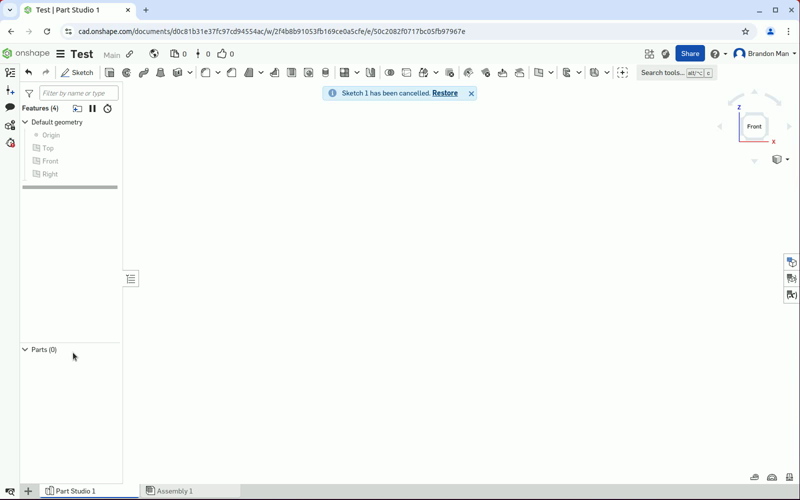
key(shift+s)
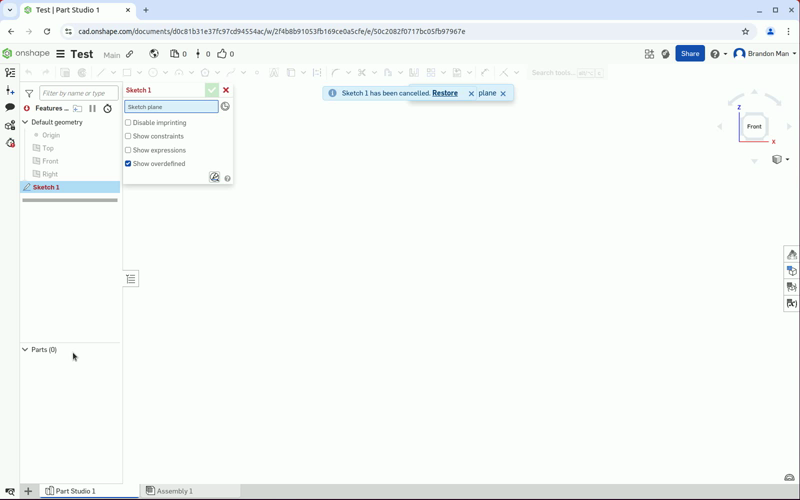
mouse_move(73, 163)
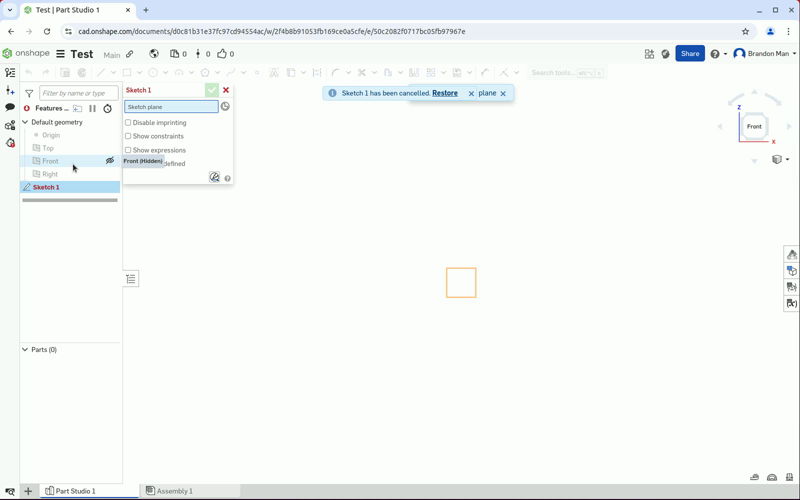
click(73, 163)
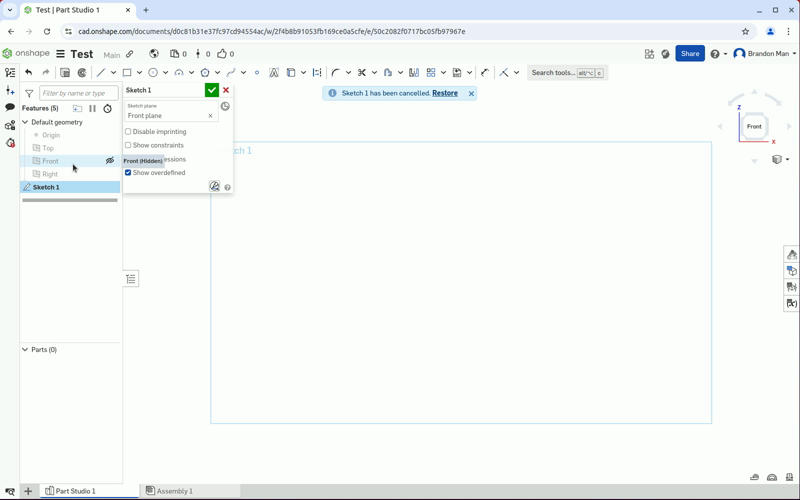
mouse_move(73, 352)
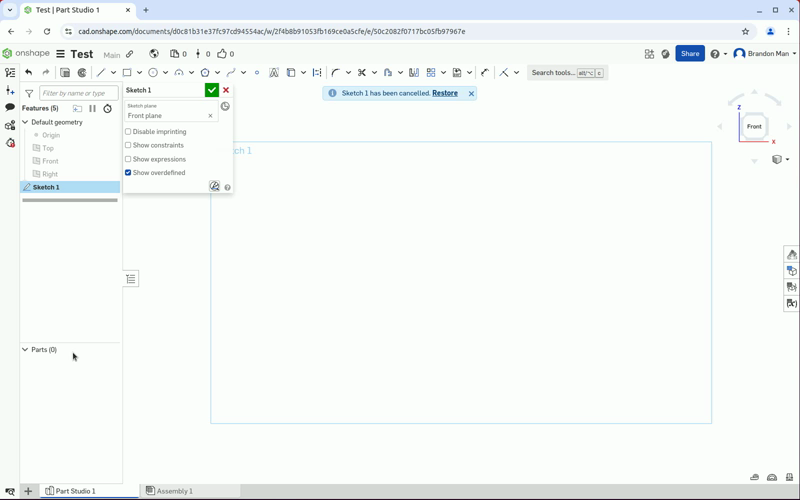
key(y)
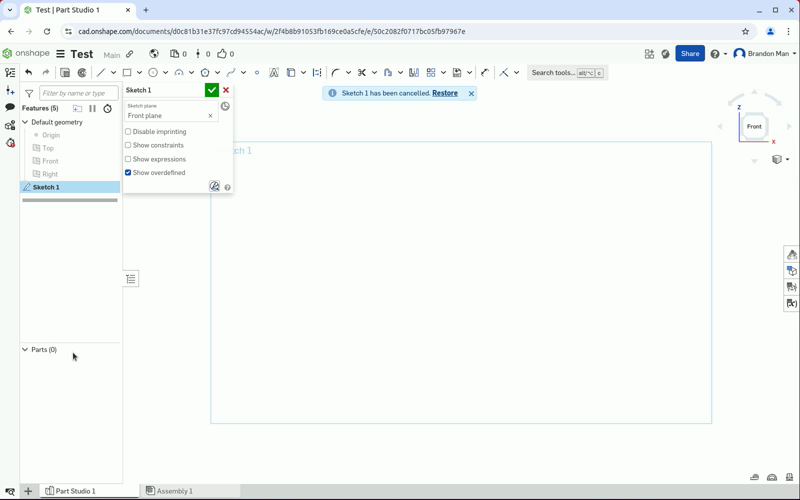
key(c)
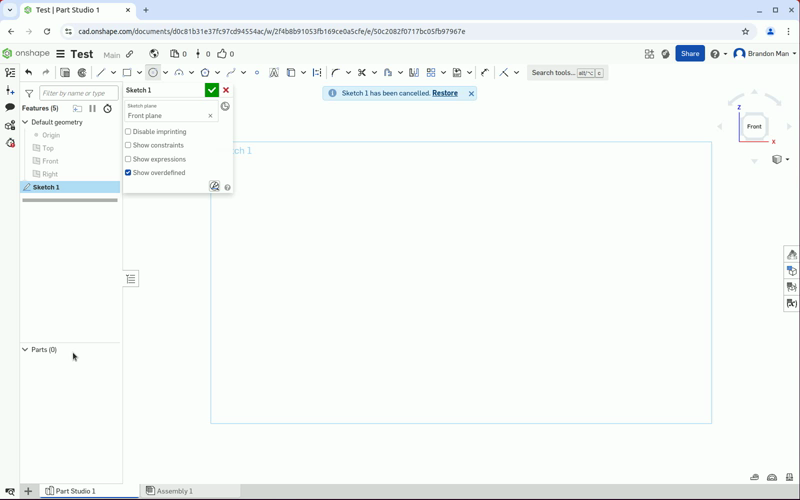
key_down(shift)
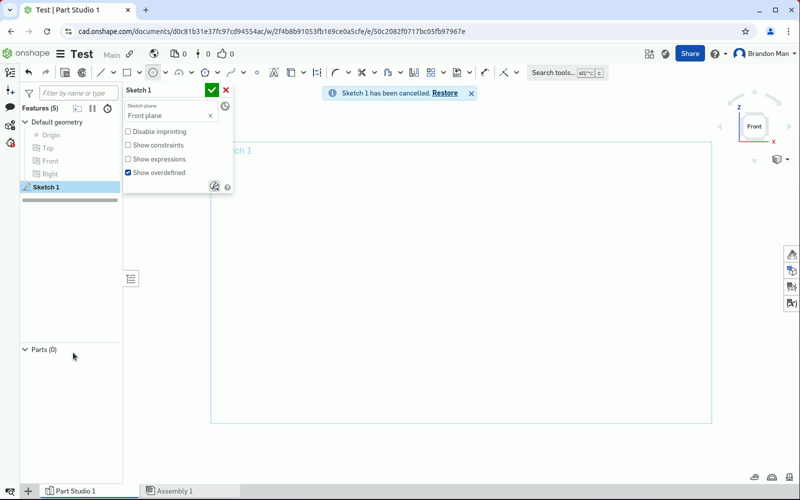
mouse_move(461, 282)
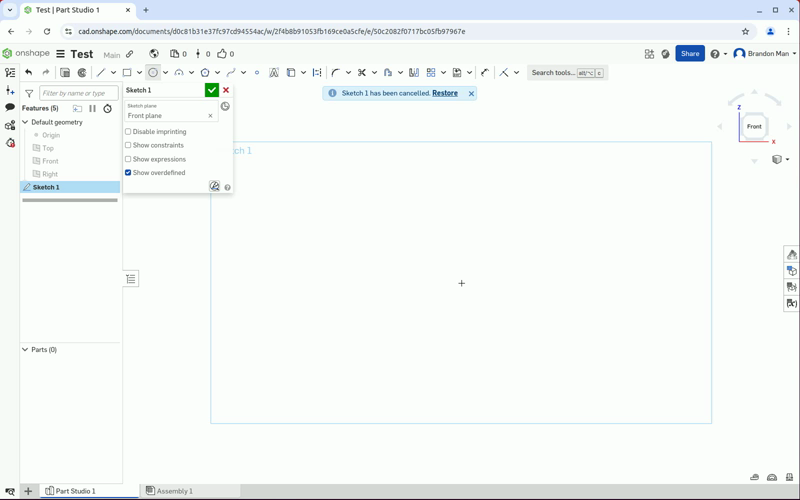
click(461, 282)
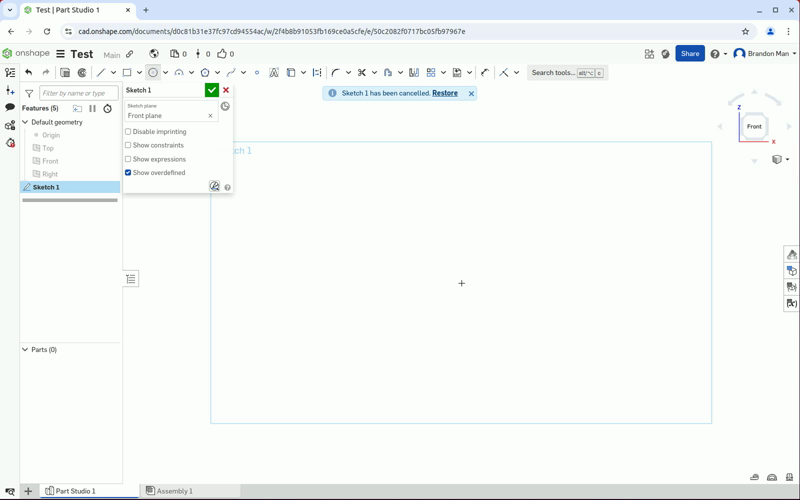
key_up(shift)
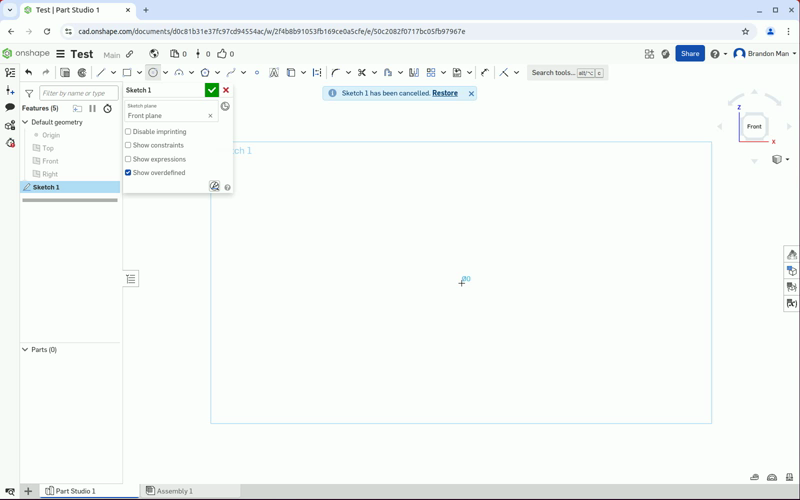
mouse_move(497, 282)
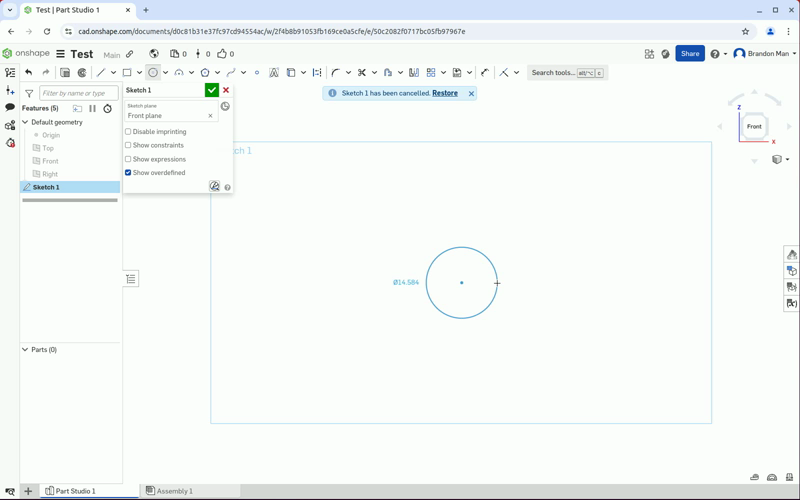
click(497, 282)
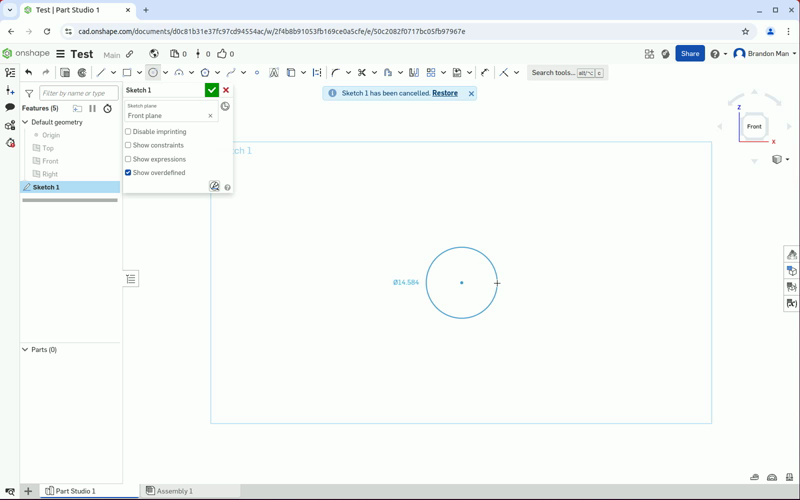
key(esc)
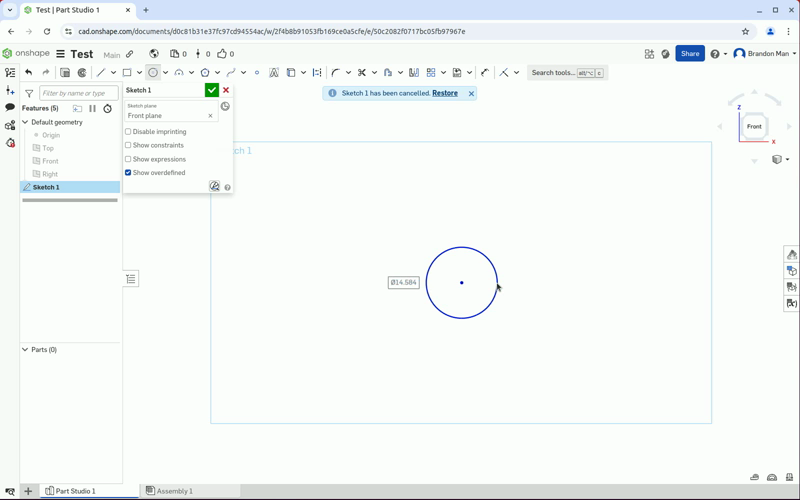
mouse_move(452, 298)
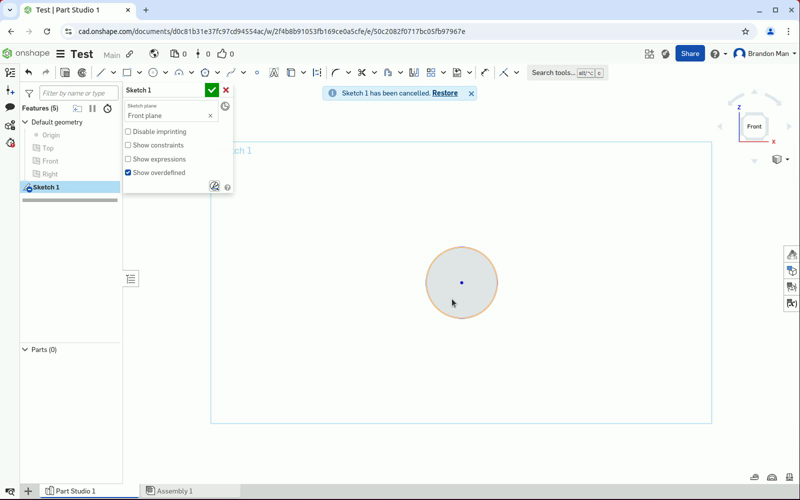
click(452, 298)
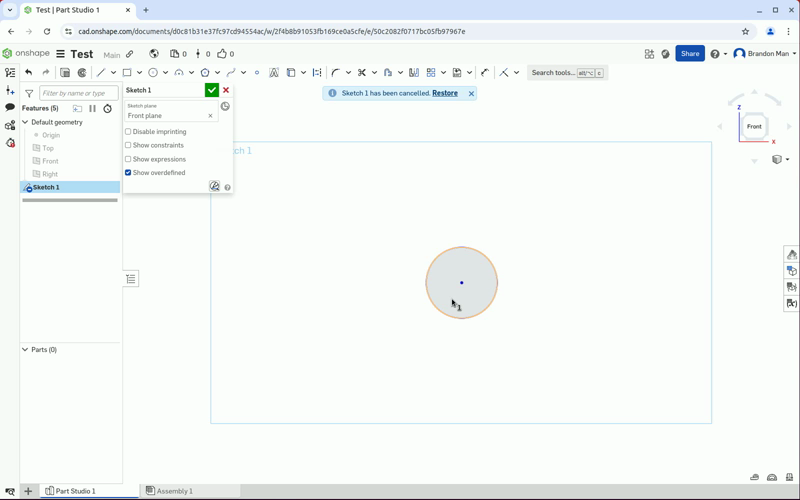
mouse_move(73, 352)
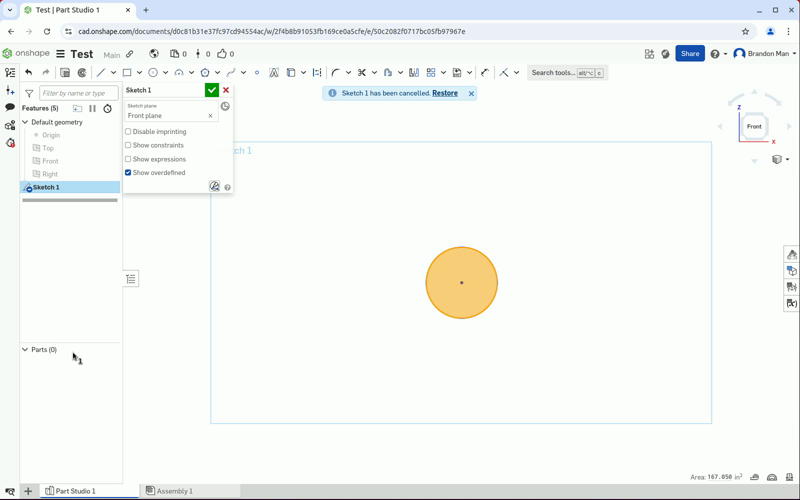
key(shift+y)
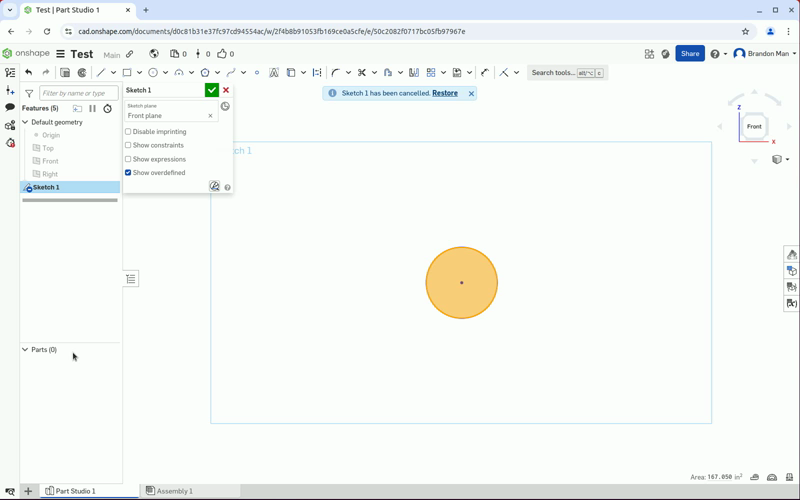
key(shift+e)
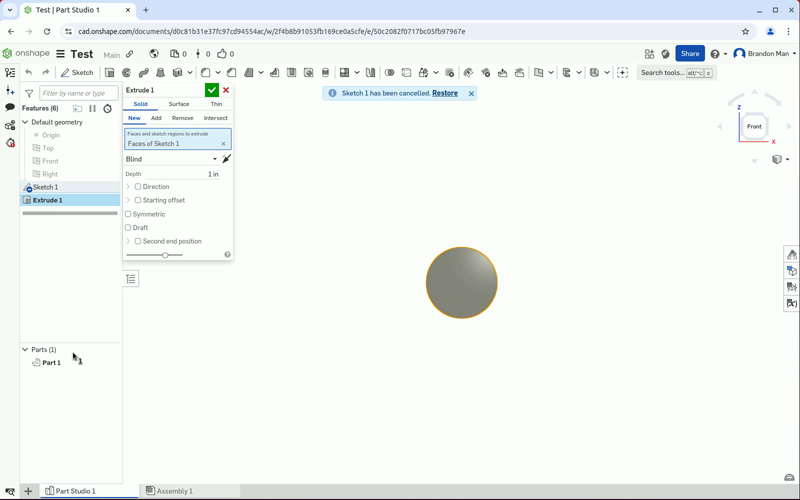
mouse_move(143, 106)
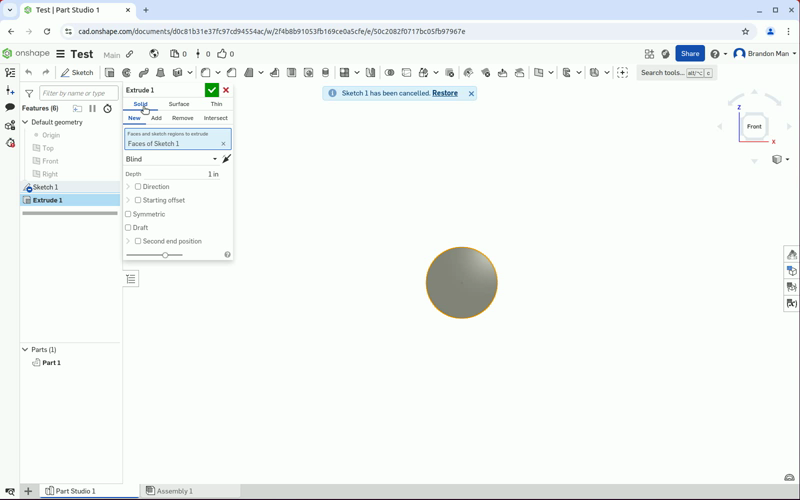
click(143, 106)
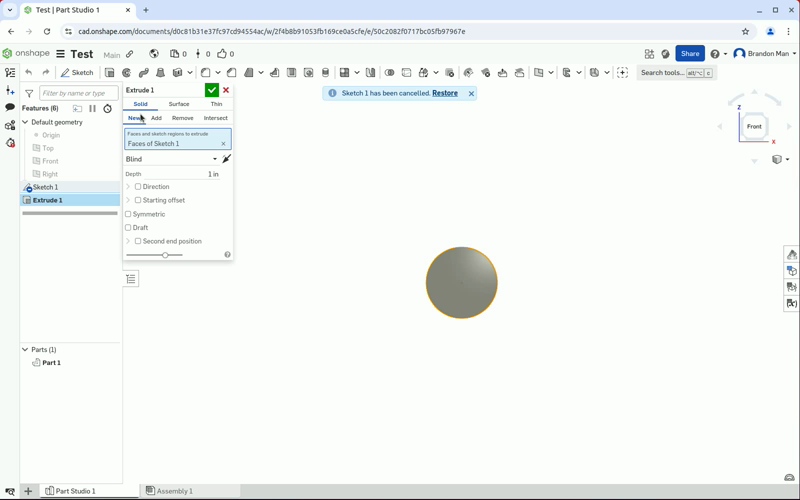
mouse_move(137, 120)
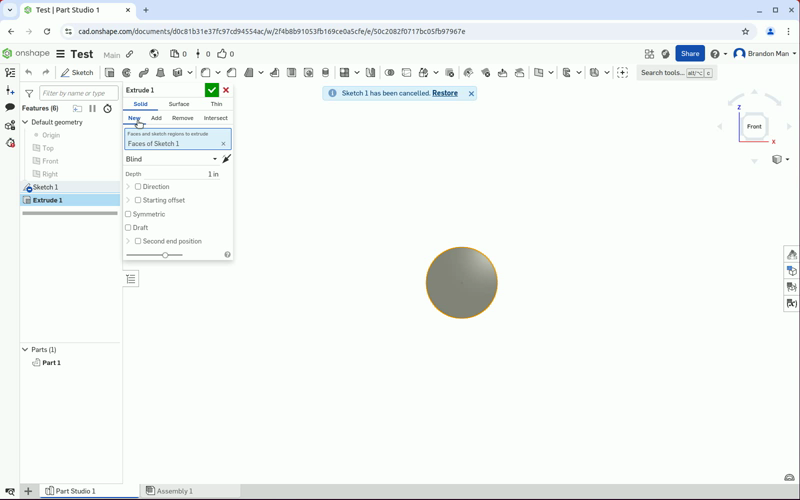
click(137, 120)
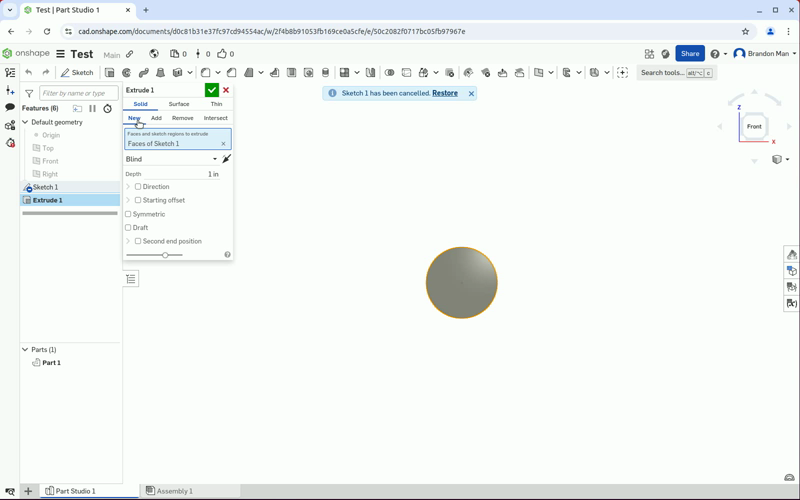
key(tab, 4)
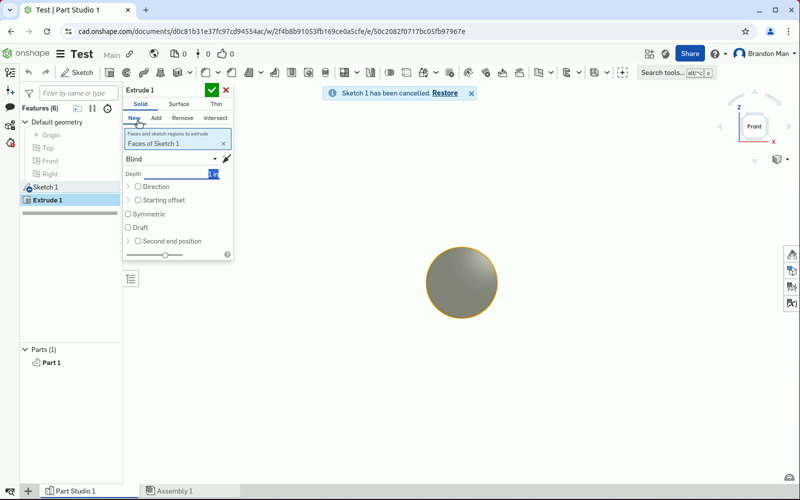
text(23.108)
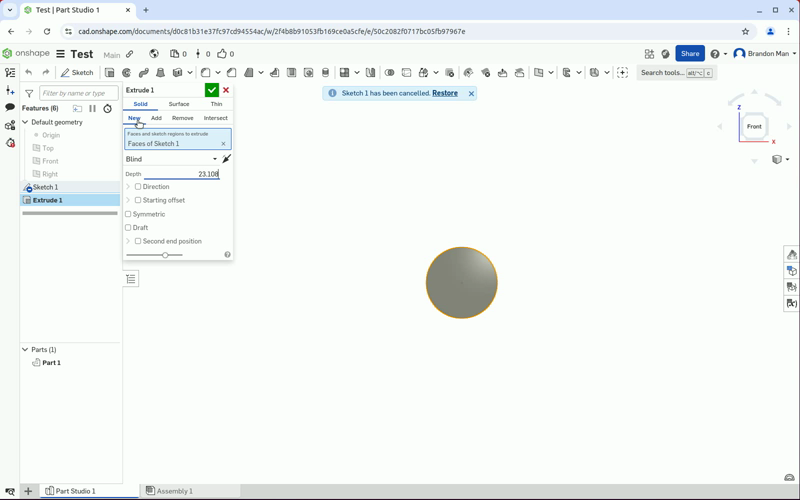
key(enter)
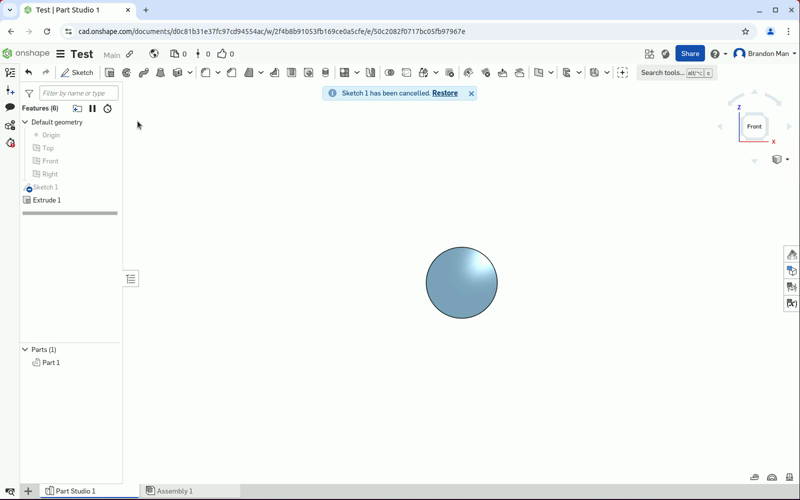
key(shift+h)
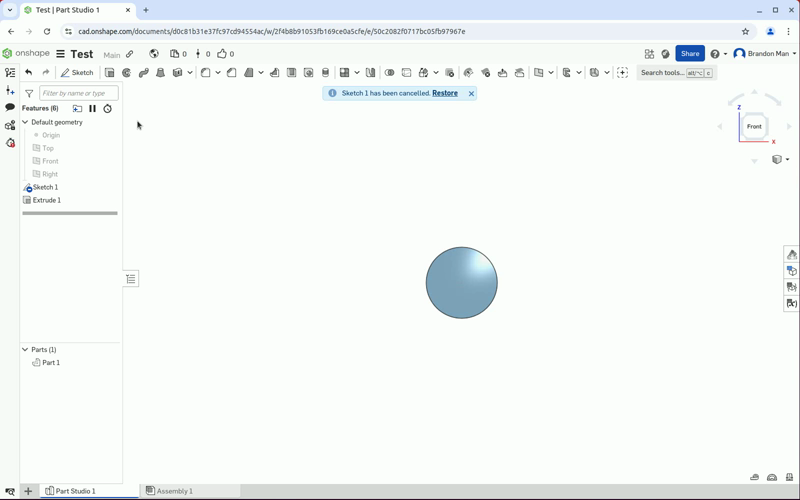
key(shift+h)
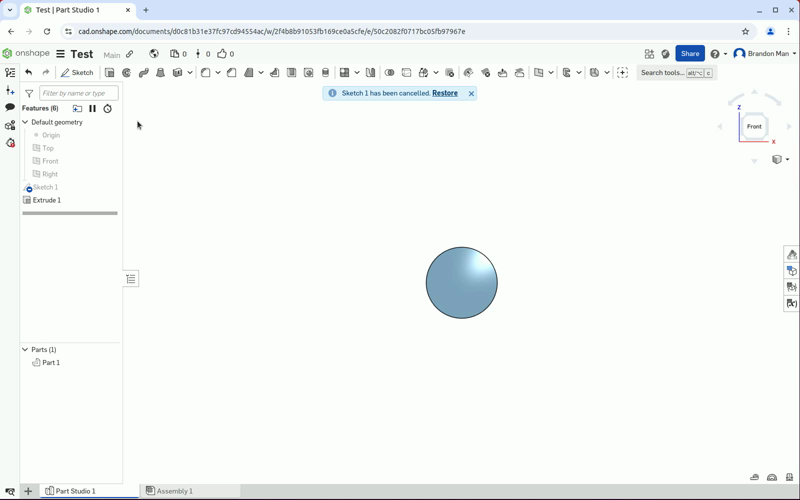
mouse_move(73, 189)
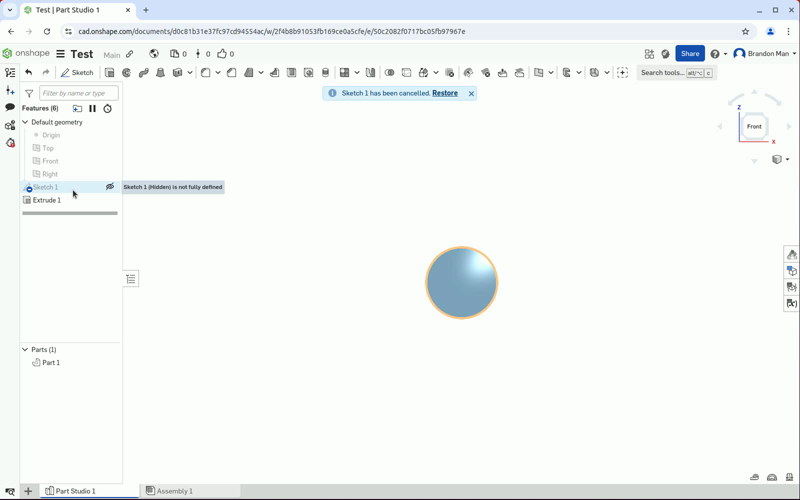
click(73, 189)
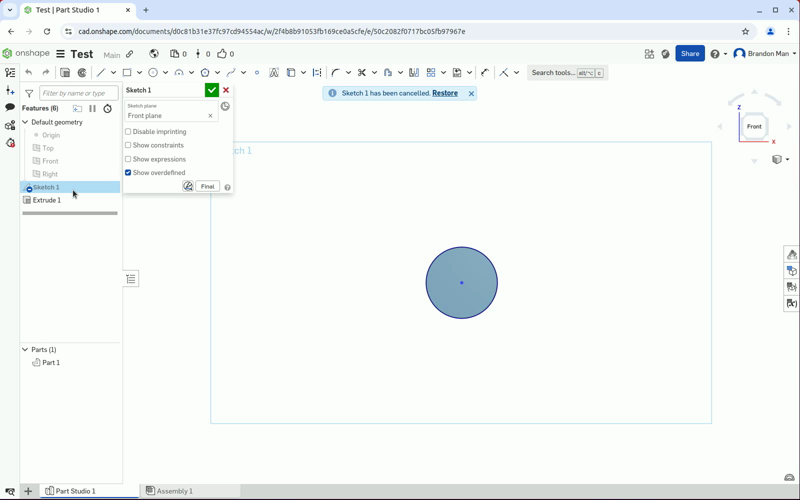
mouse_move(229, 92)
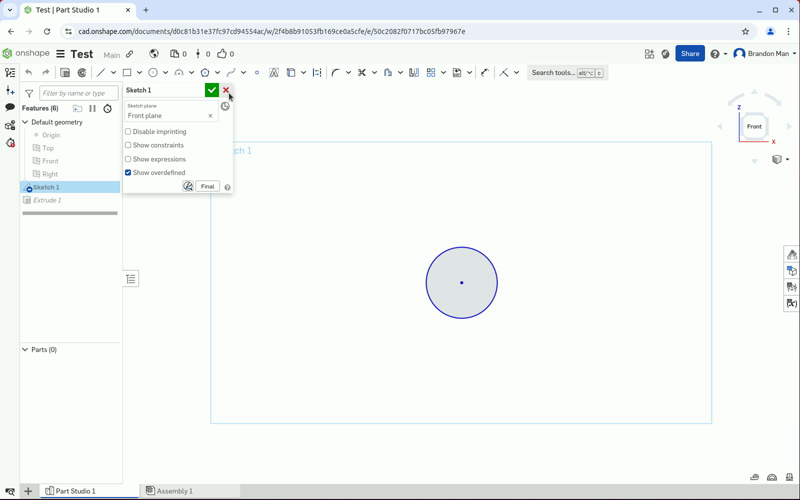
click(229, 92)
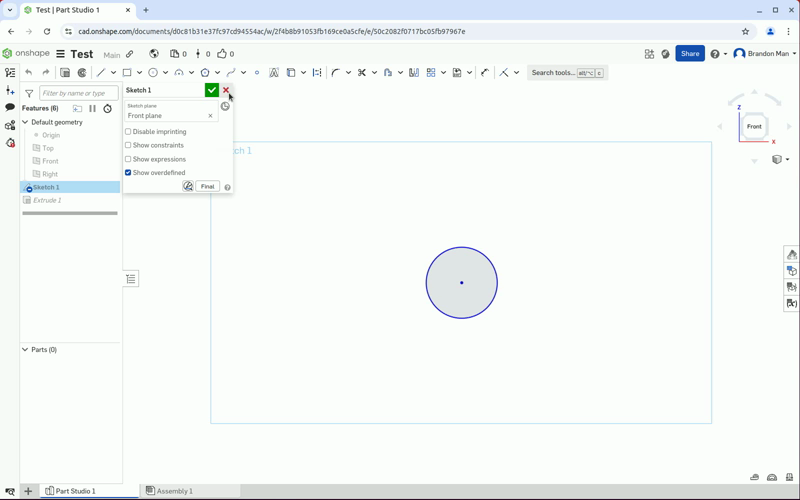
key(shift+s)
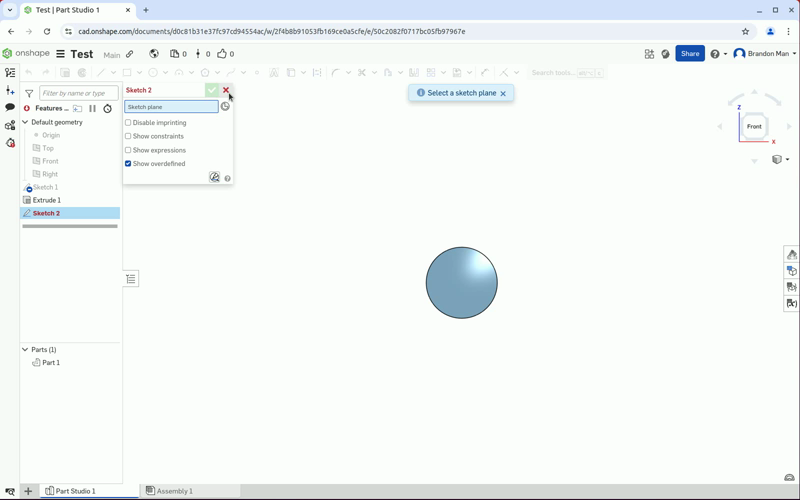
mouse_move(73, 163)
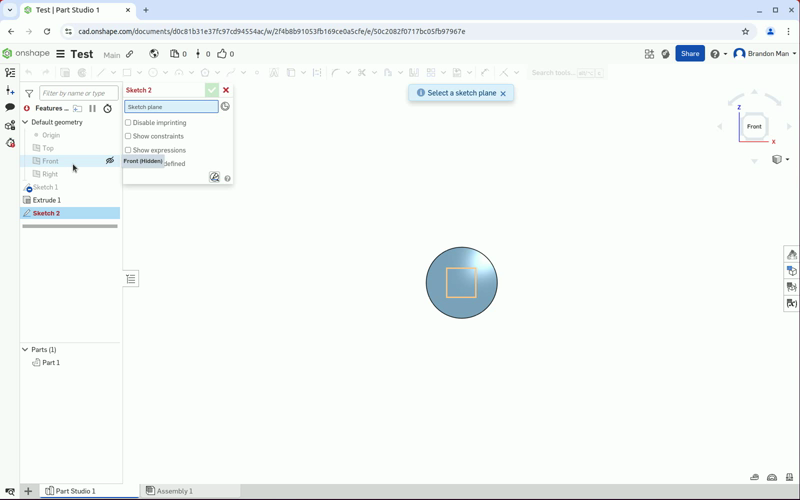
click(73, 163)
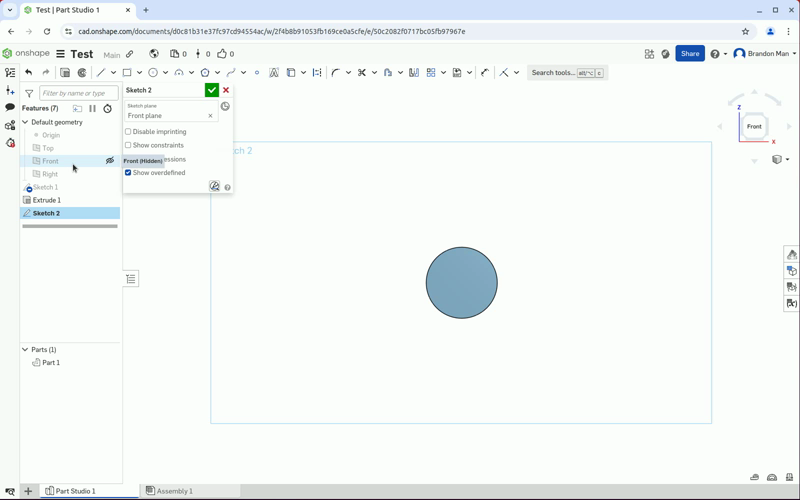
mouse_move(73, 352)
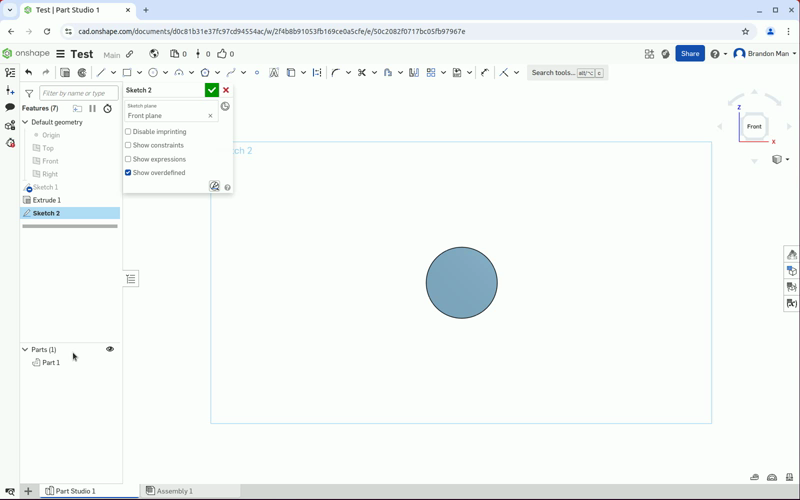
key(y)
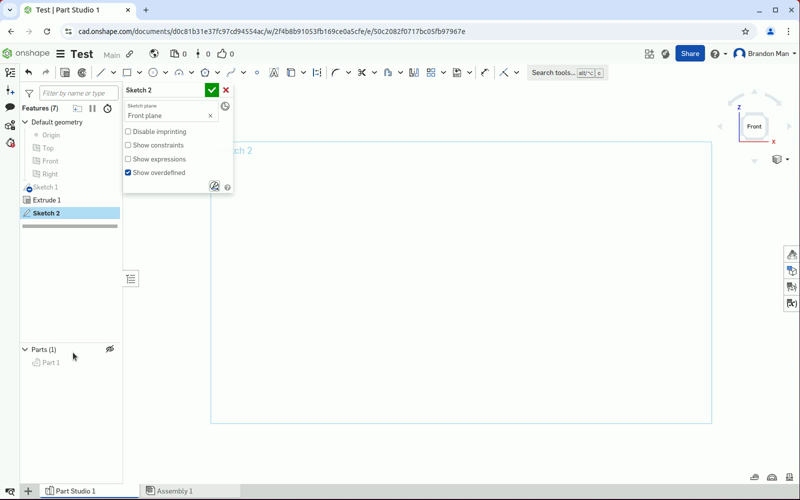
key(c)
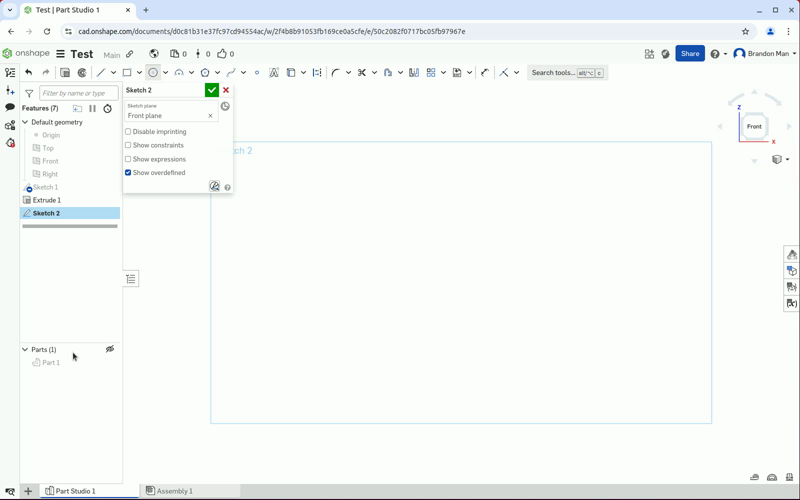
key_down(shift)
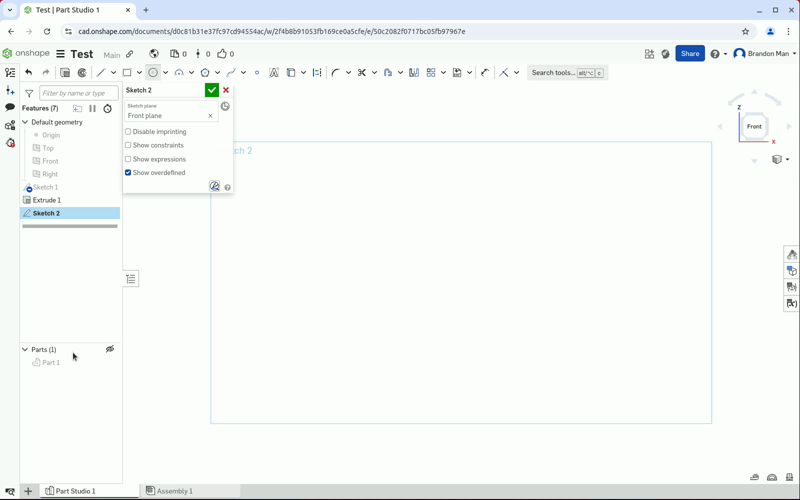
mouse_move(461, 282)
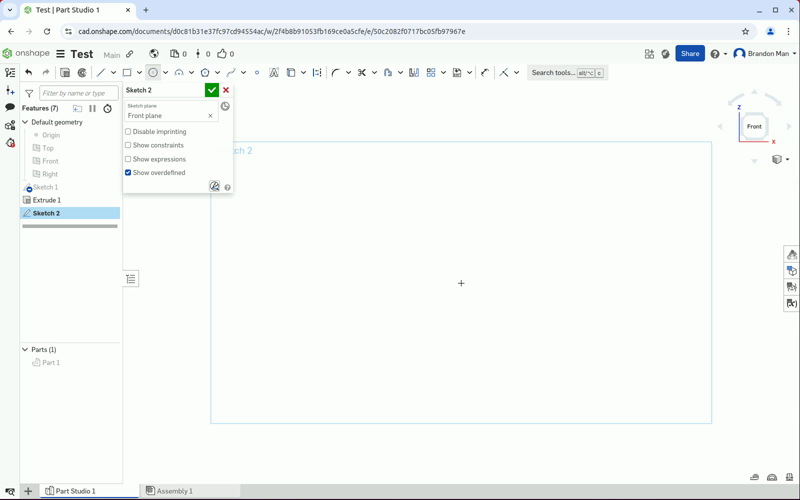
click(461, 282)
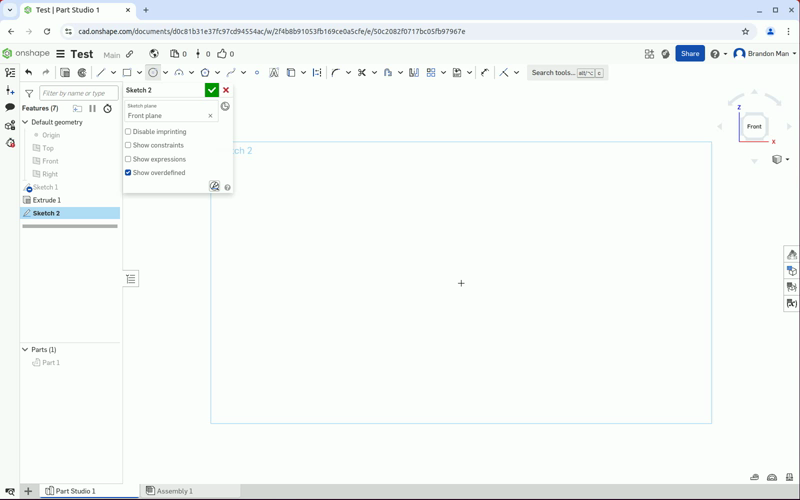
key_up(shift)
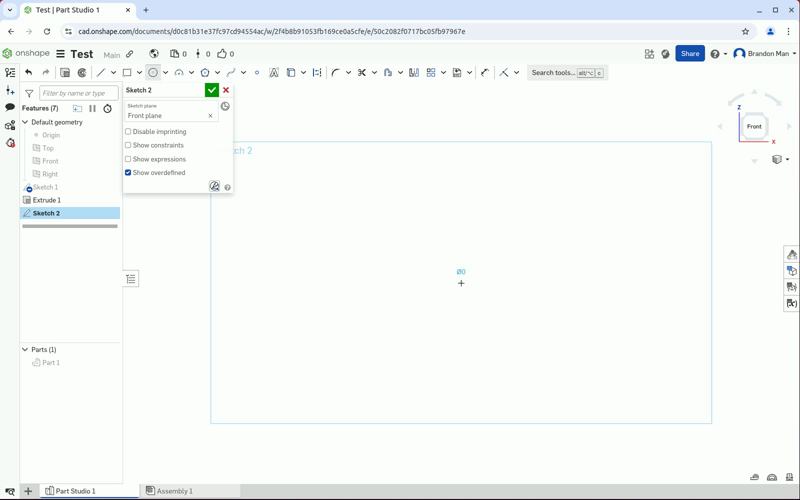
mouse_move(492, 282)
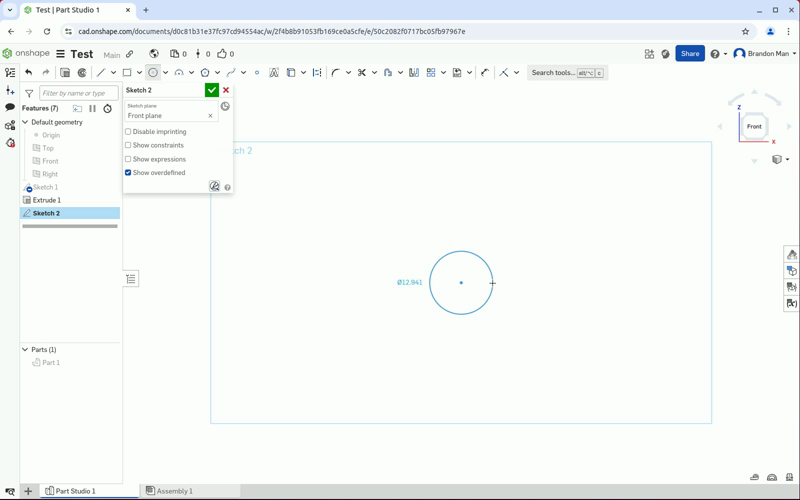
click(492, 282)
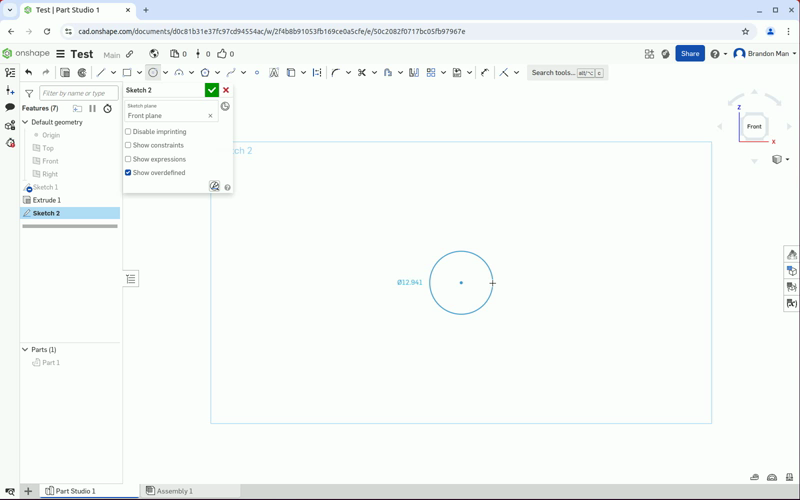
key(esc)
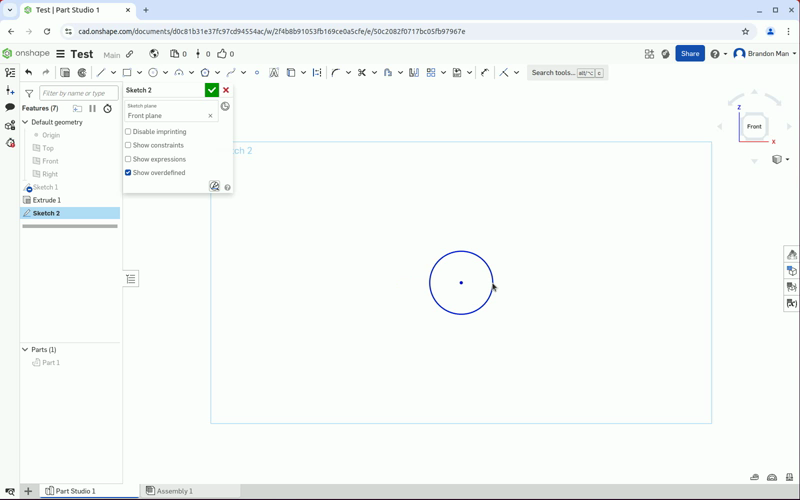
mouse_move(476, 276)
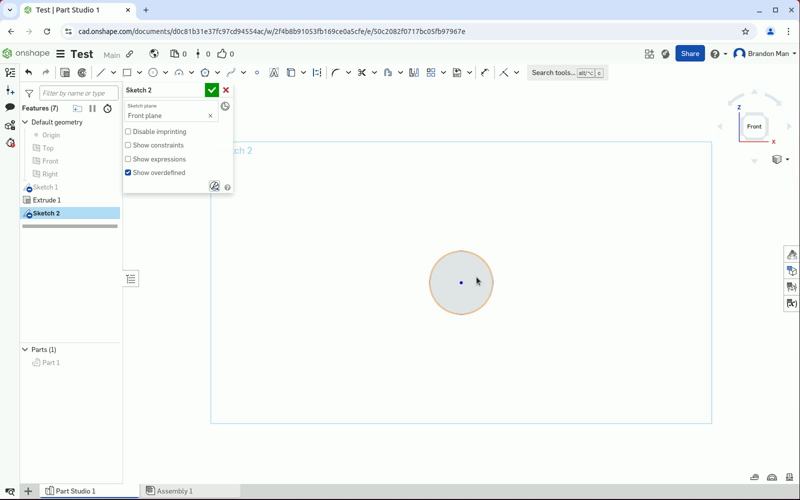
click(476, 276)
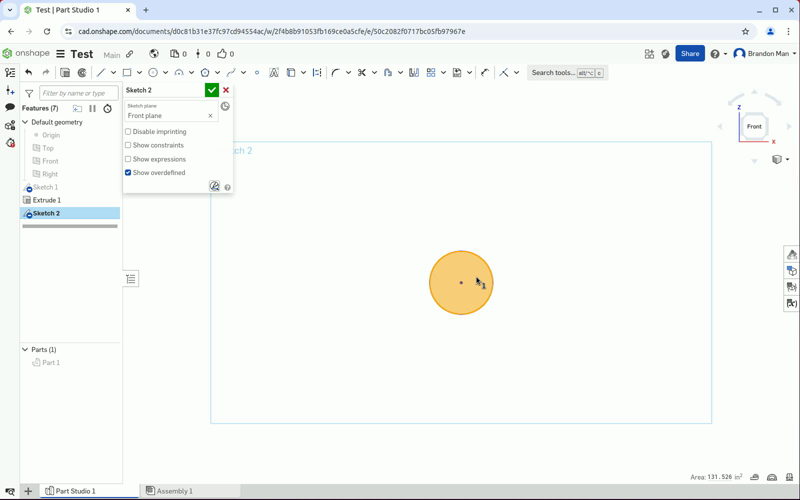
mouse_move(73, 352)
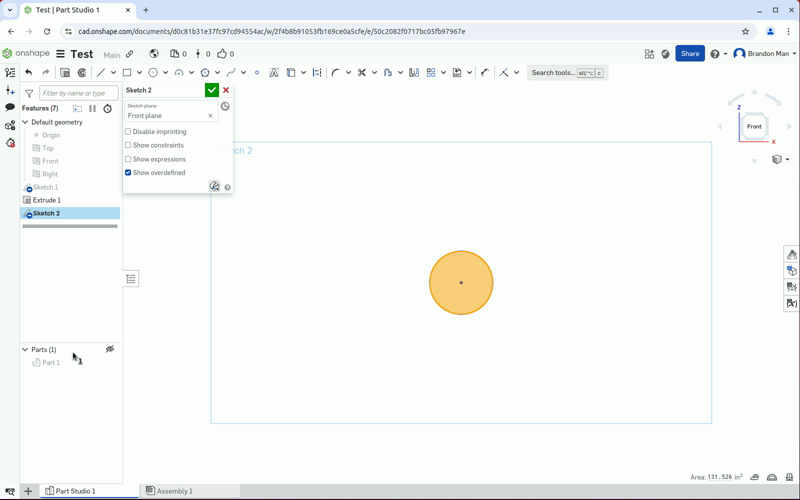
key(shift+y)
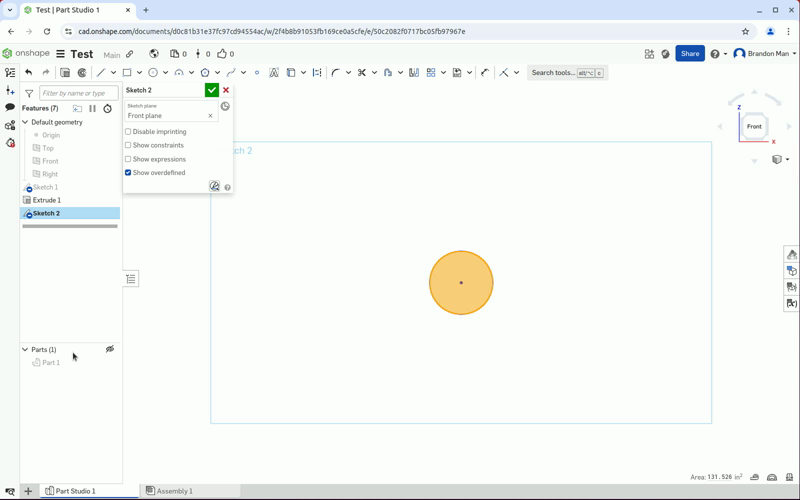
key(shift+e)
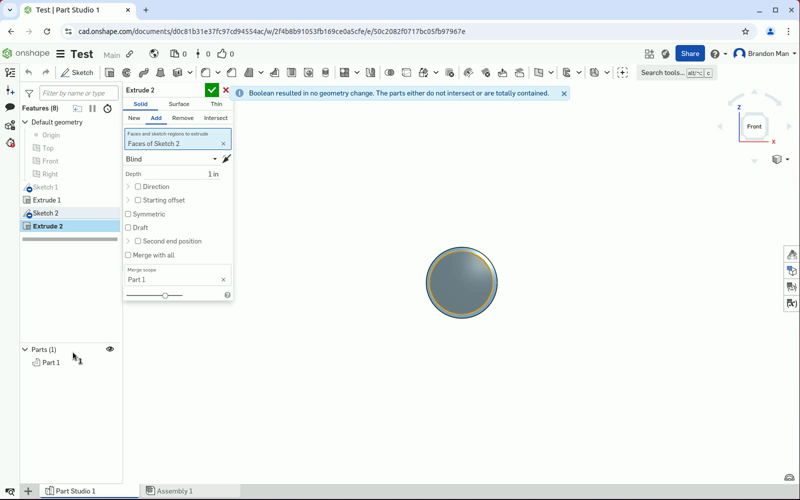
mouse_move(143, 106)
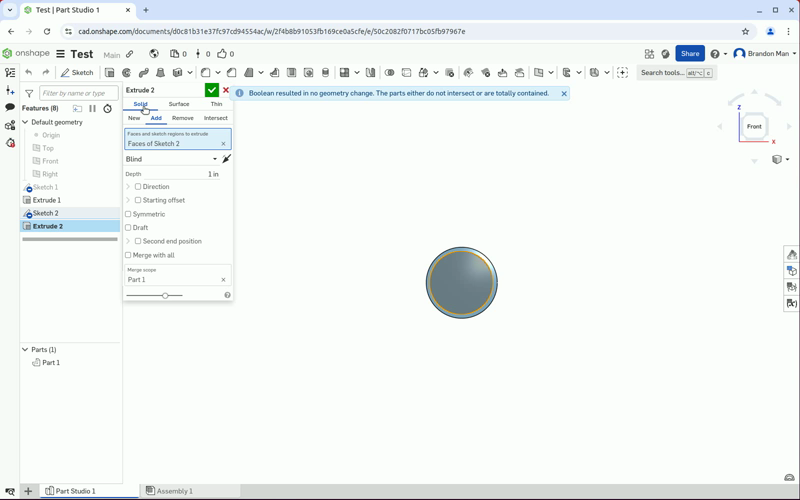
click(143, 106)
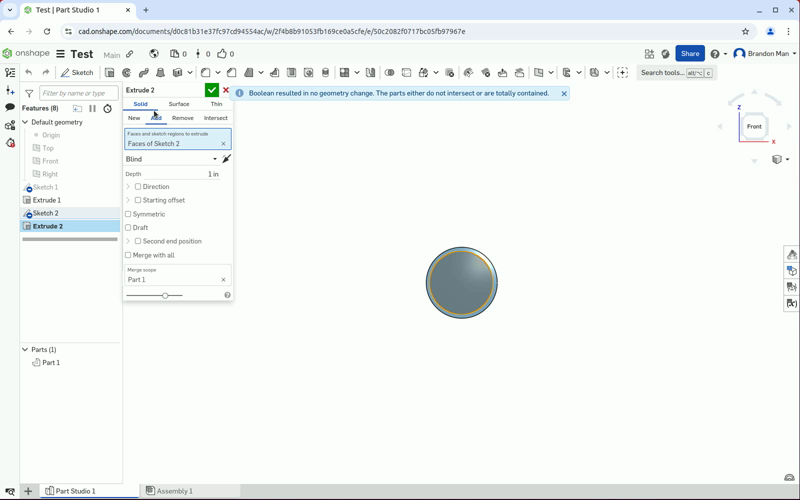
mouse_move(186, 120)
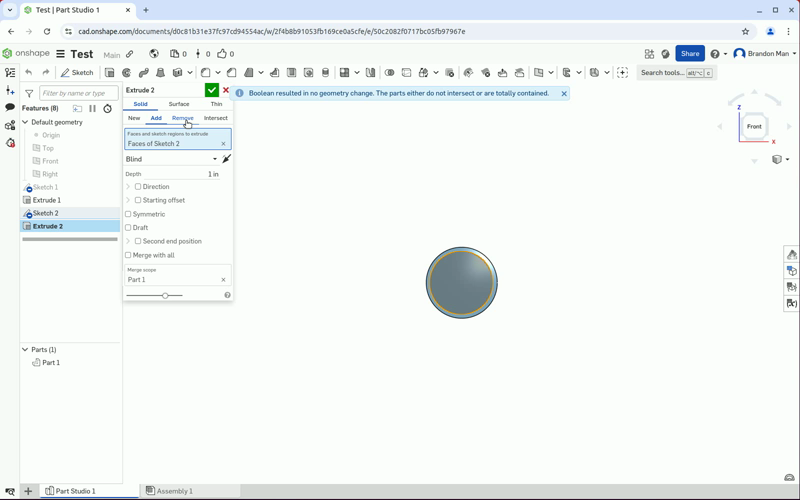
click(186, 120)
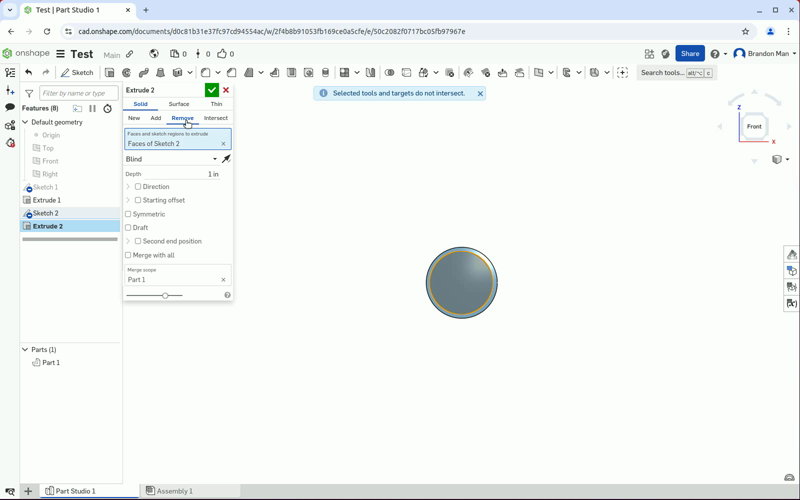
key(tab, 4)
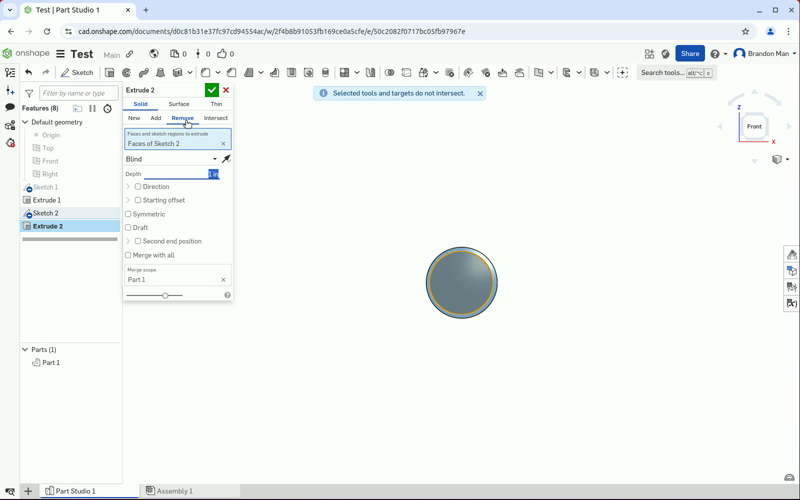
text(-21.423)
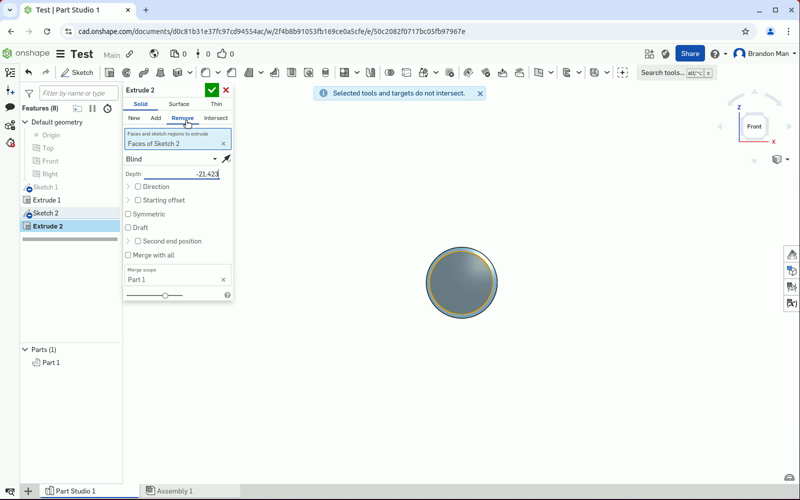
key(tab, 6)
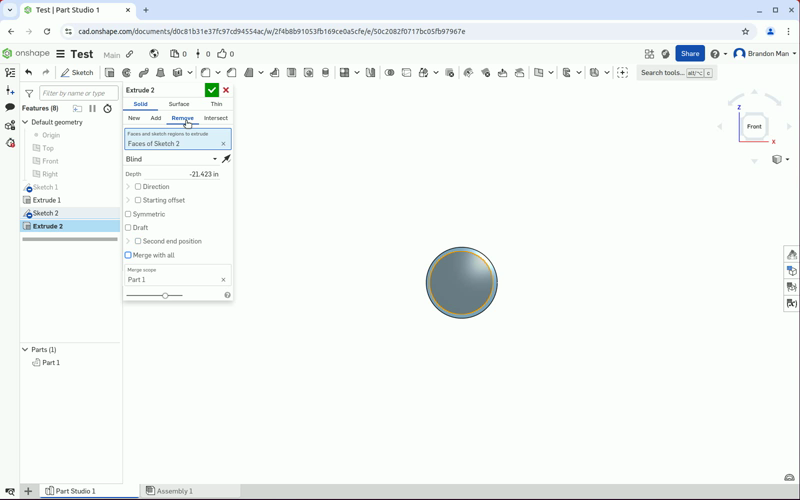
key(space)
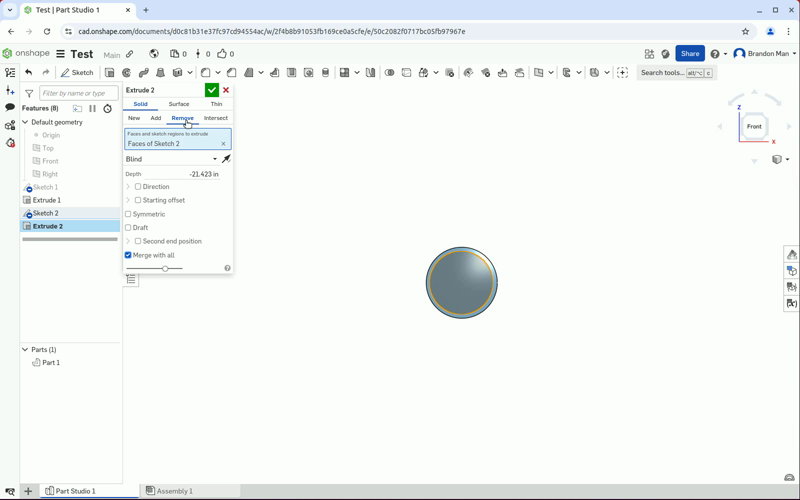
key(enter)
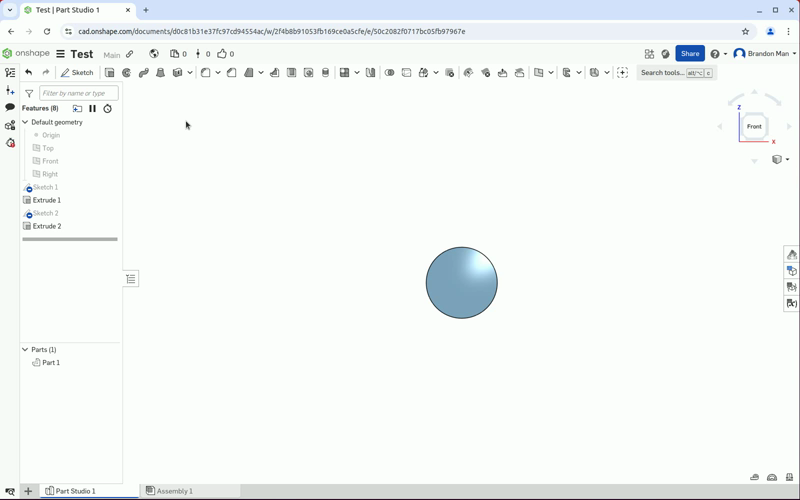
key(shift+h)
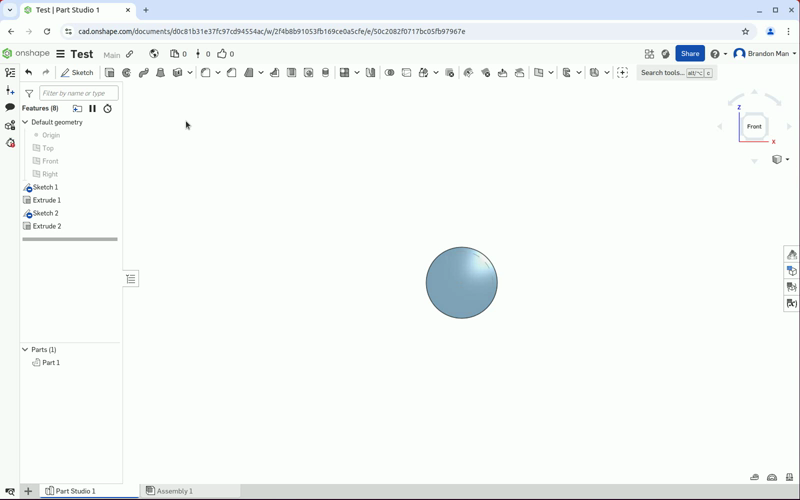
key(shift+h)
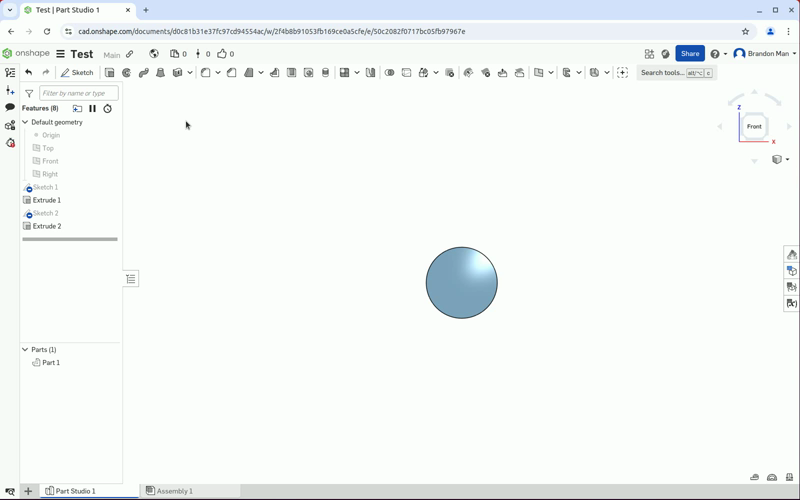
mouse_move(73, 189)
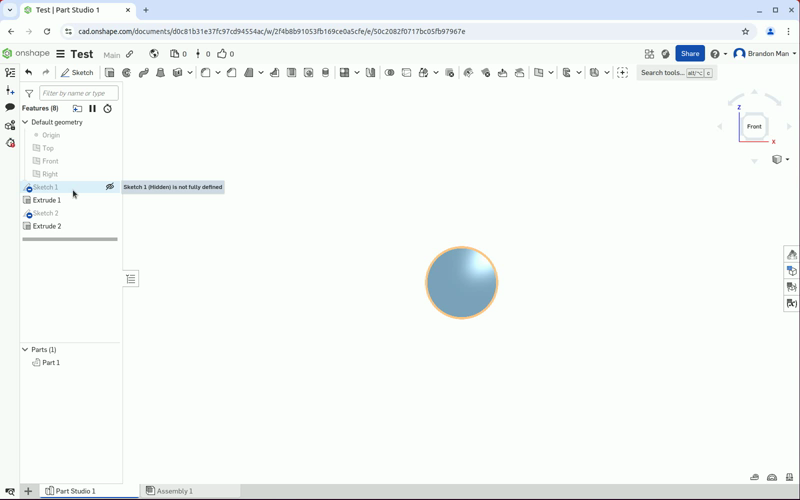
click(73, 189)
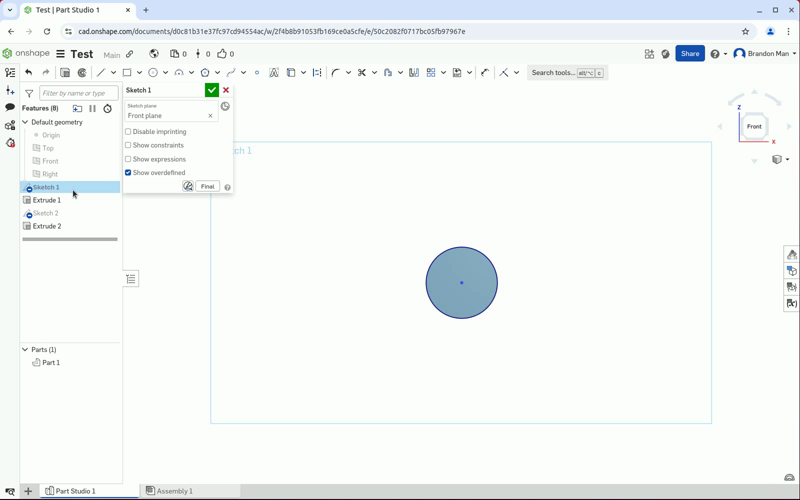
mouse_move(229, 92)
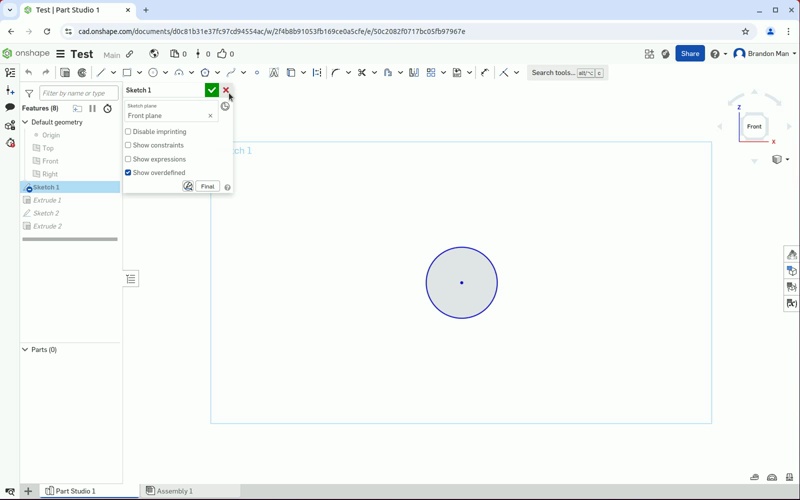
click(229, 92)
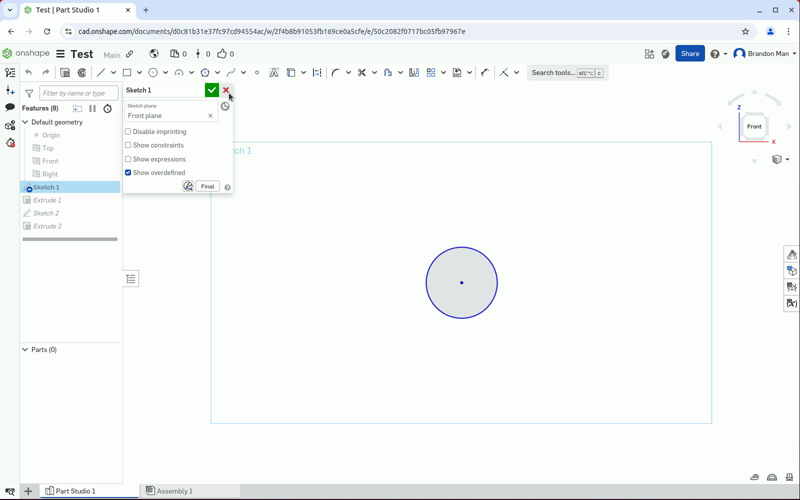
key(shift+s)
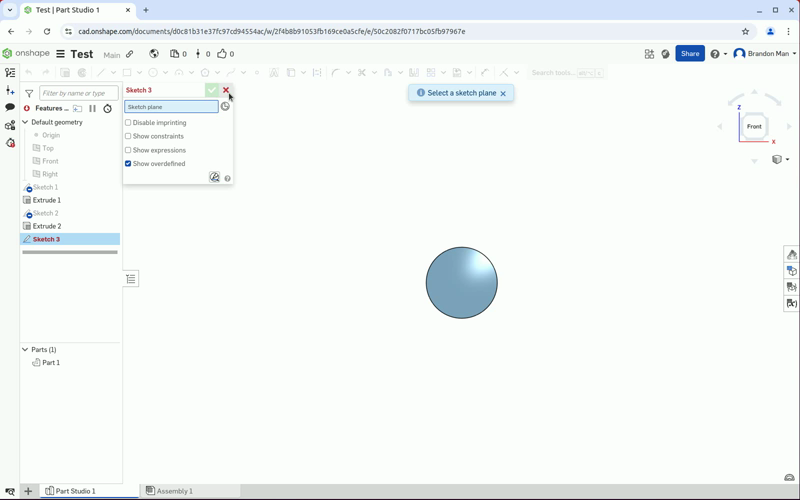
mouse_move(73, 163)
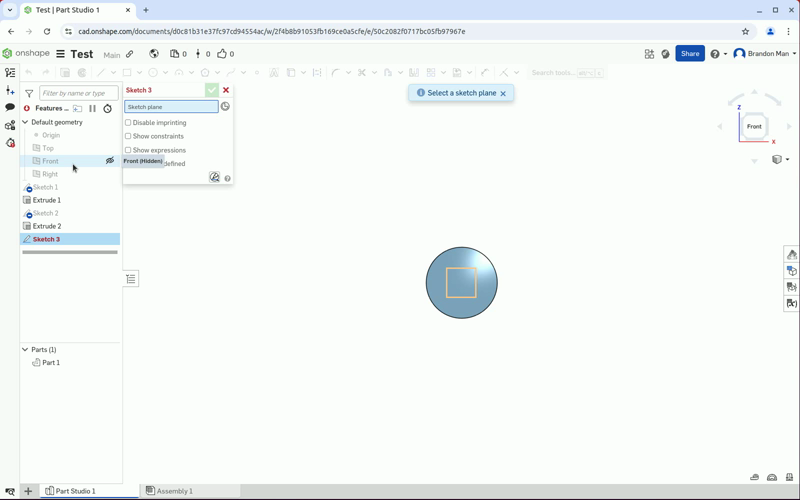
click(73, 163)
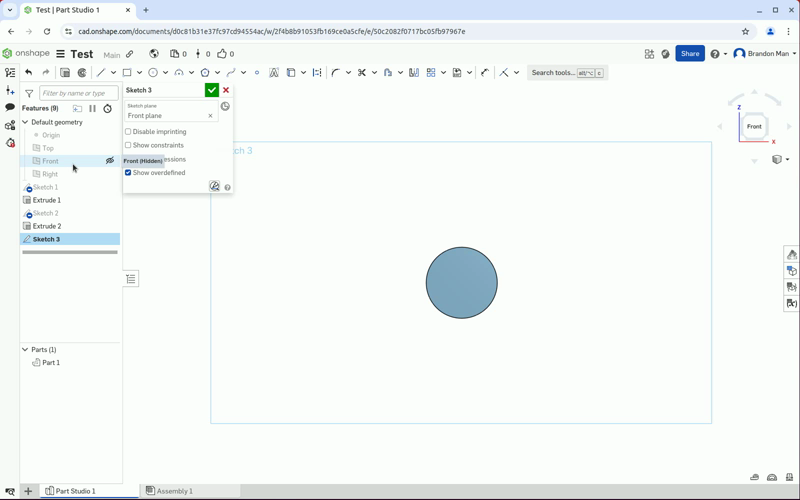
mouse_move(73, 352)
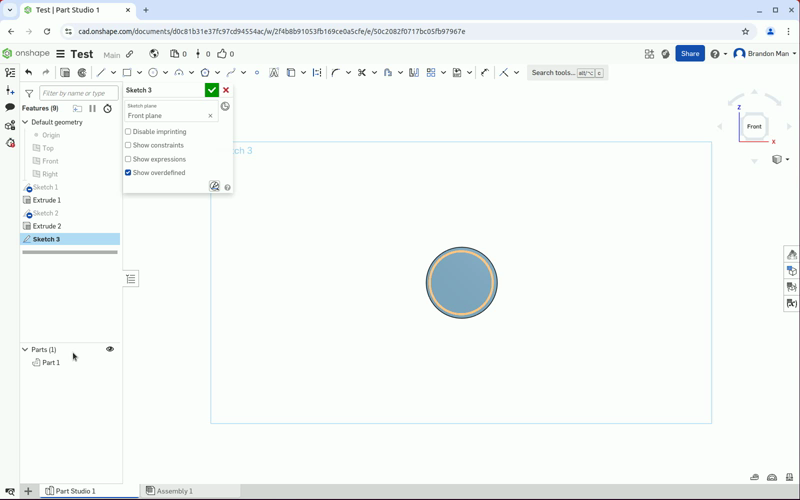
key(y)
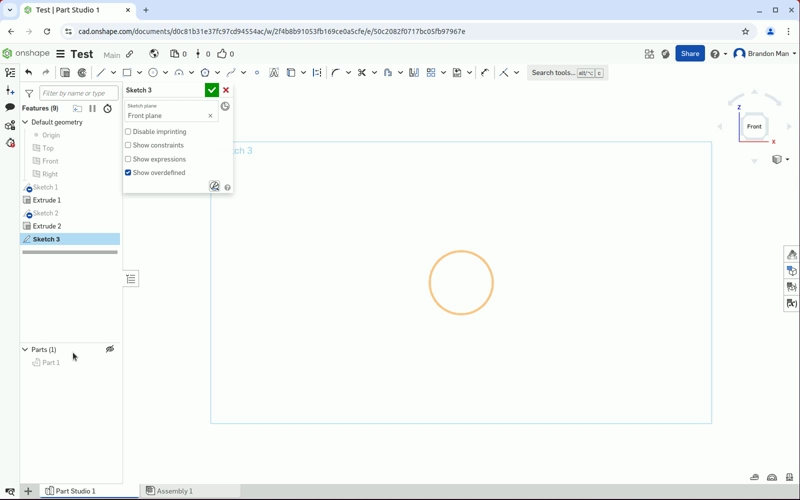
key(c)
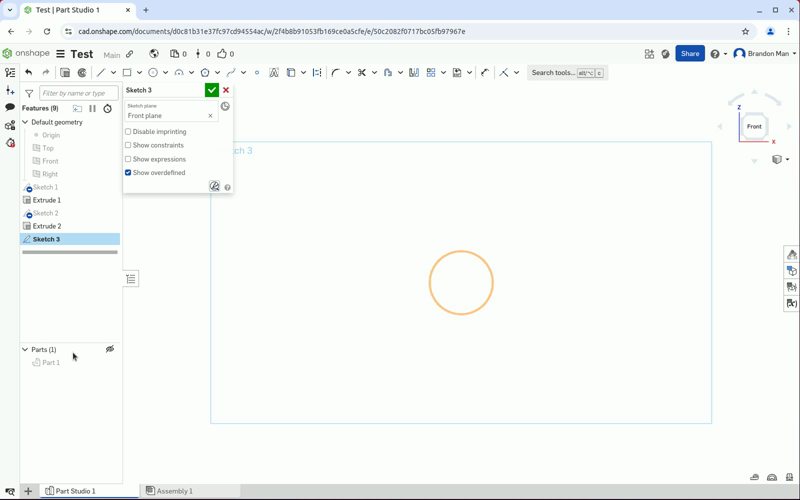
key_down(shift)
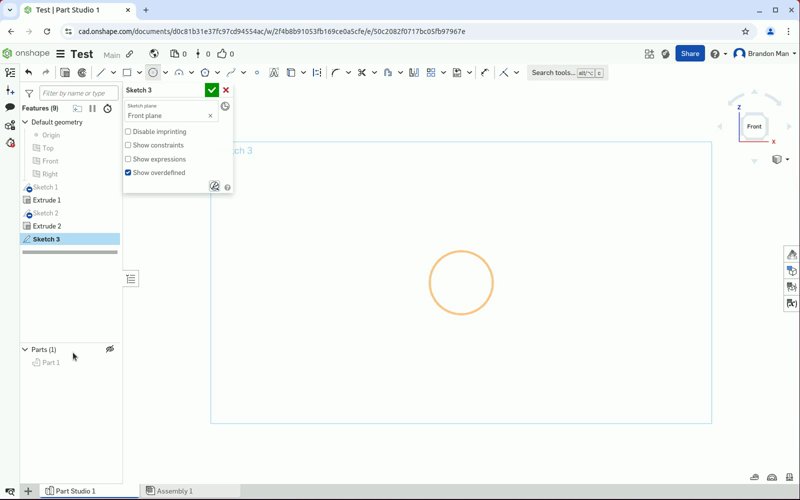
mouse_move(461, 282)
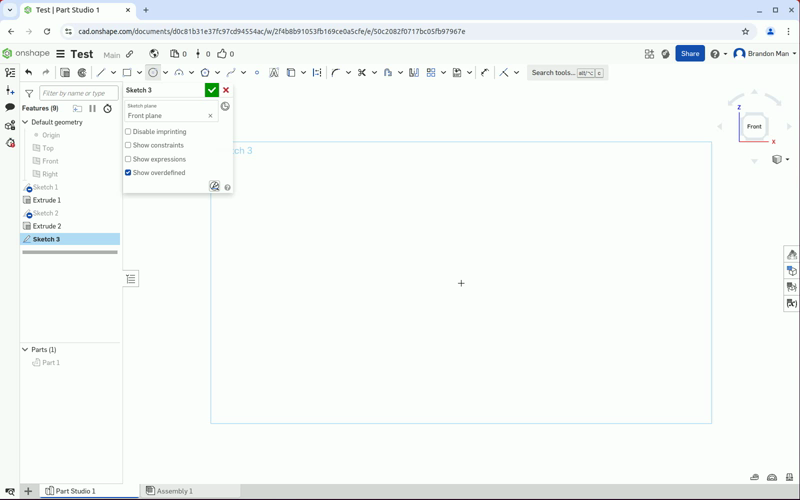
click(461, 282)
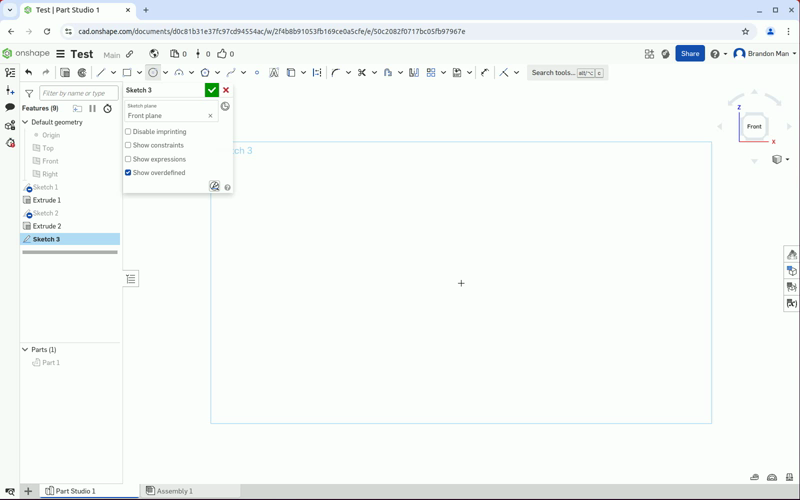
key_up(shift)
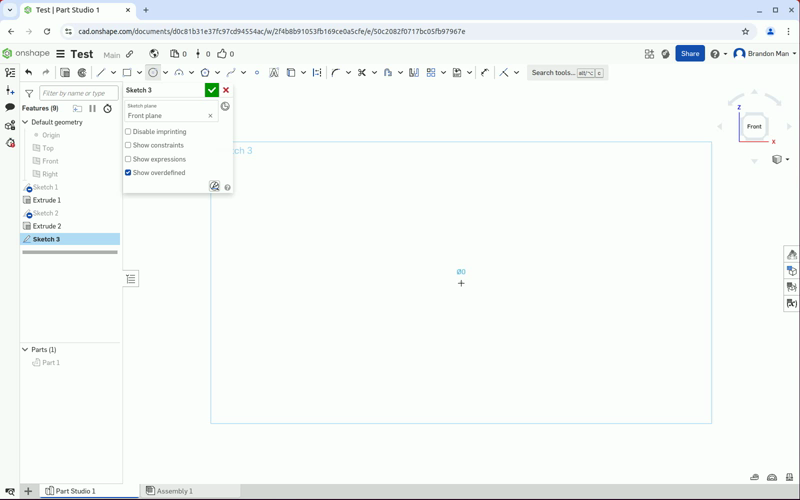
mouse_move(492, 282)
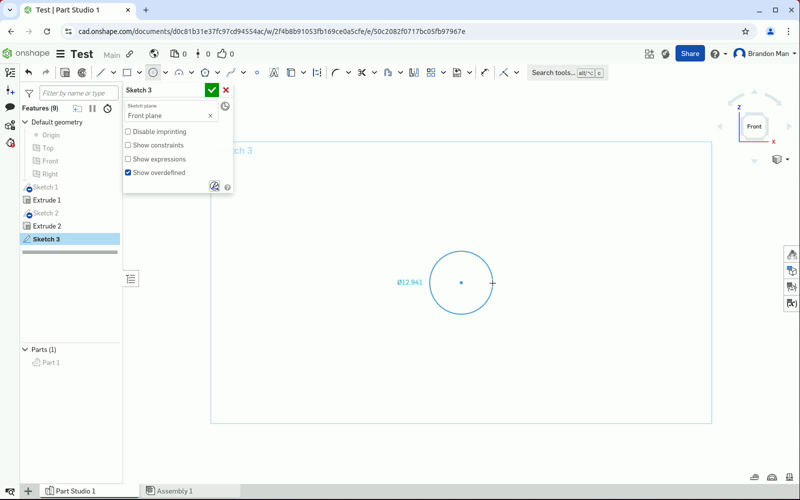
click(492, 282)
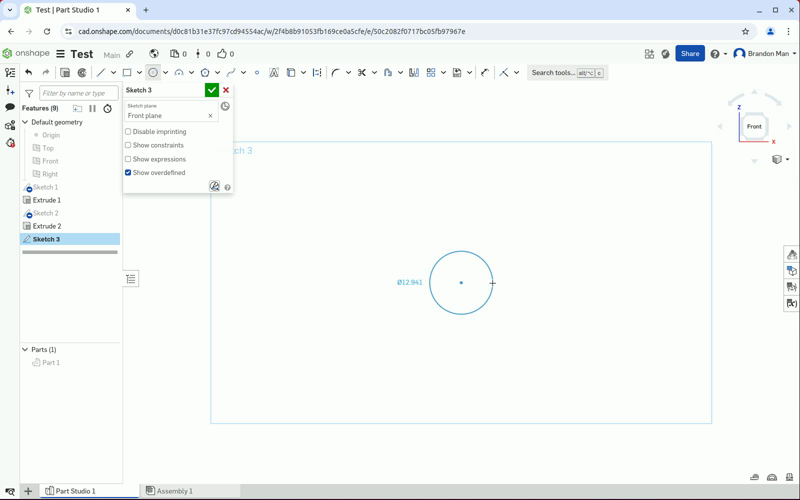
key(esc)
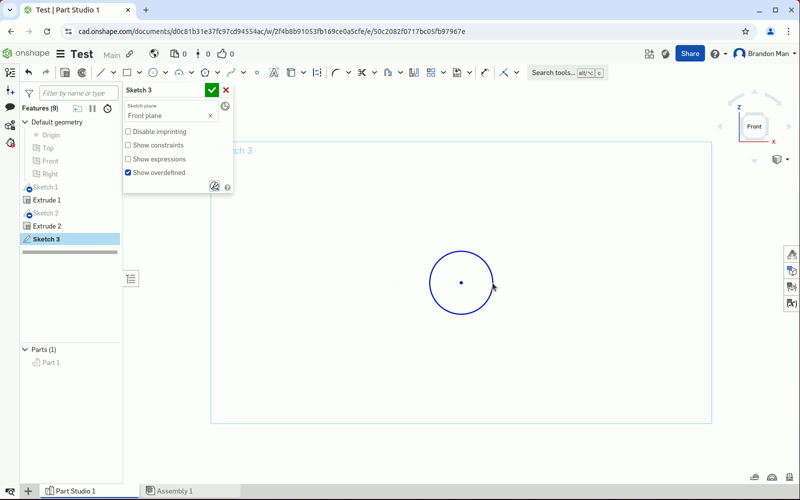
mouse_move(445, 270)
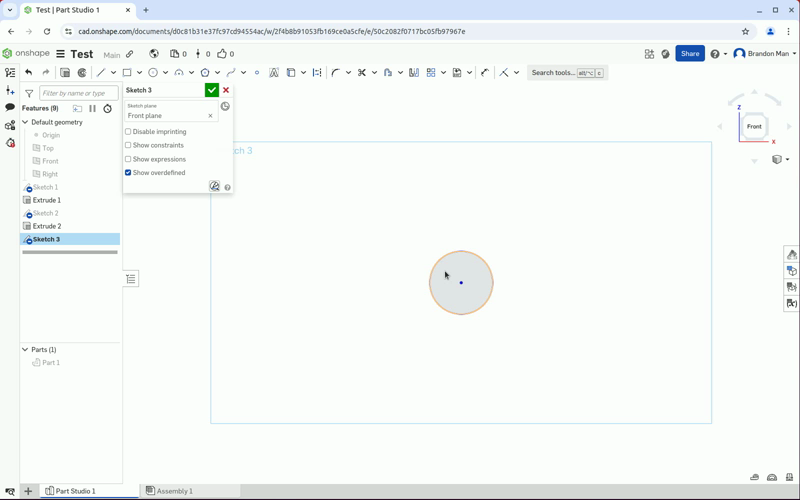
click(445, 270)
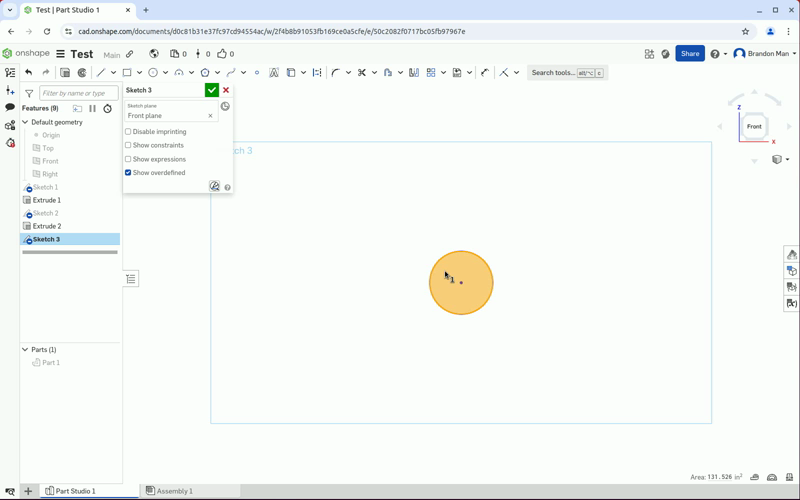
mouse_move(73, 352)
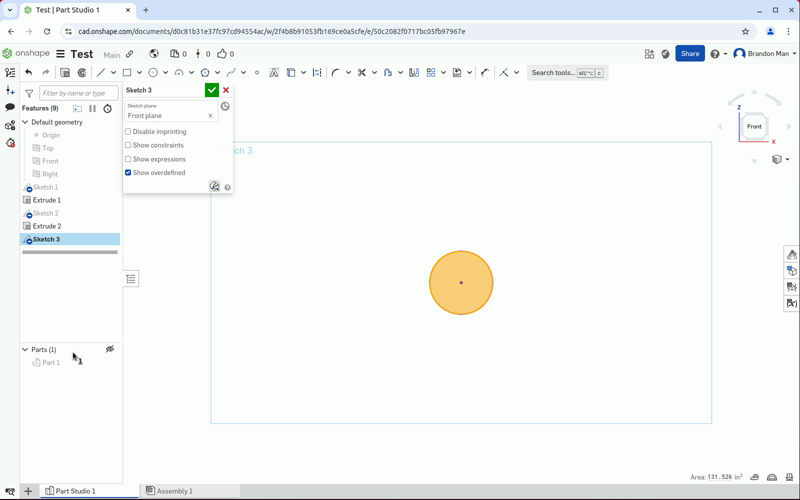
key(shift+y)
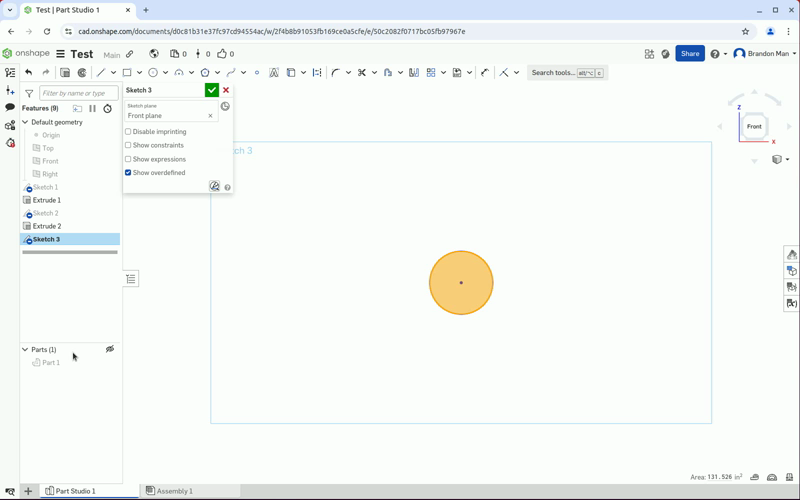
key(shift+e)
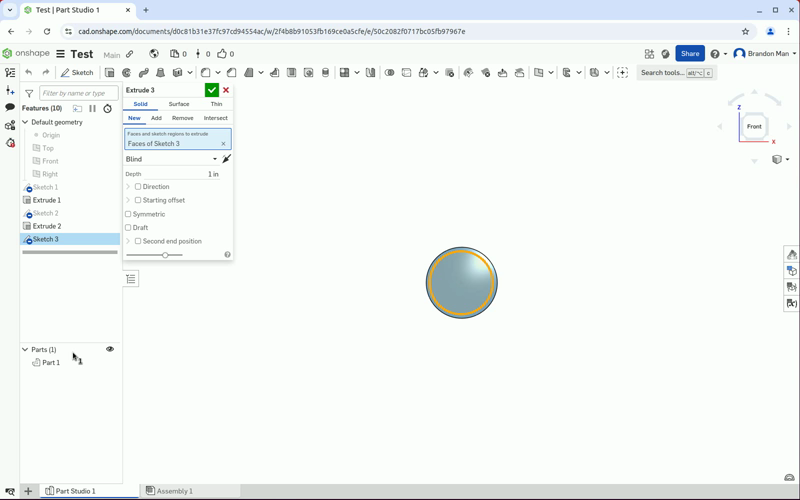
mouse_move(143, 106)
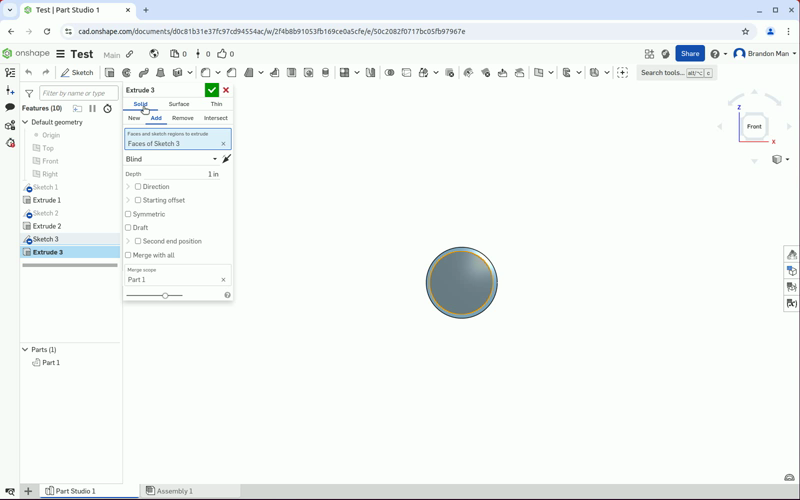
click(143, 106)
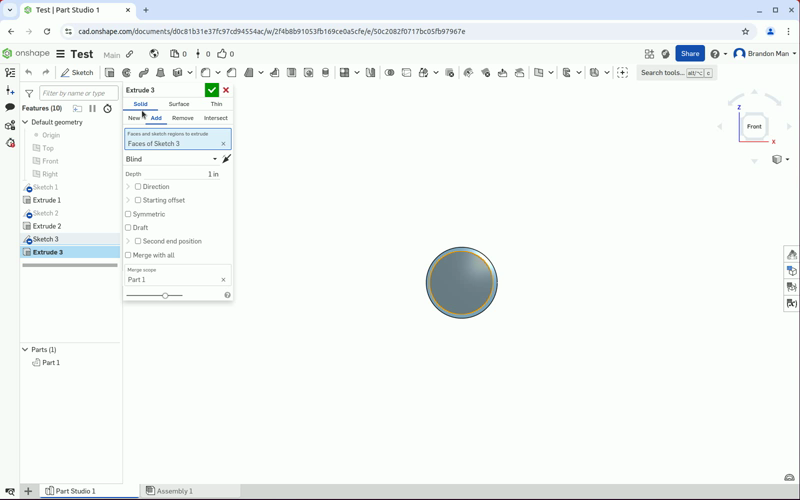
mouse_move(137, 120)
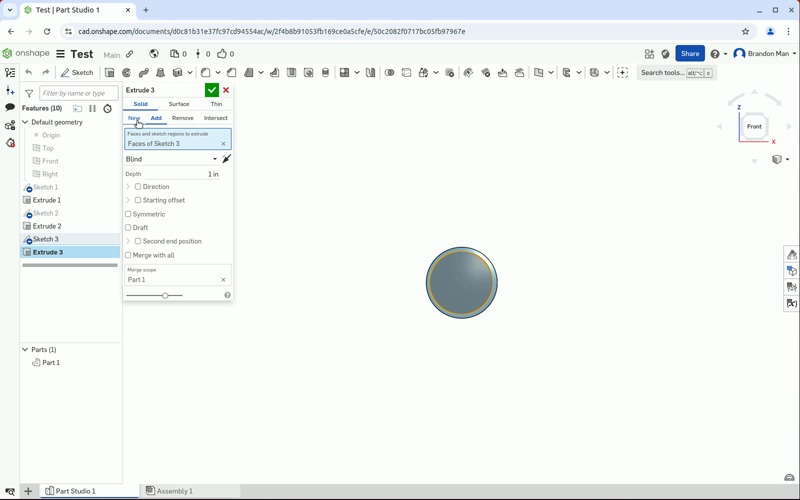
click(137, 120)
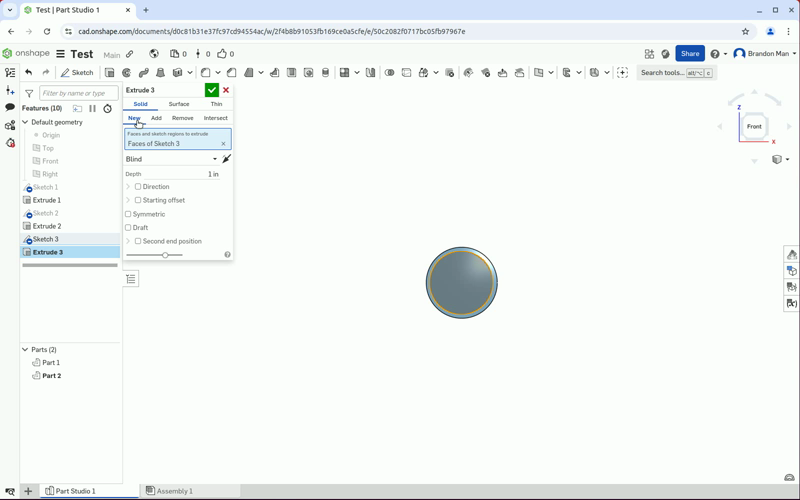
key(tab, 4)
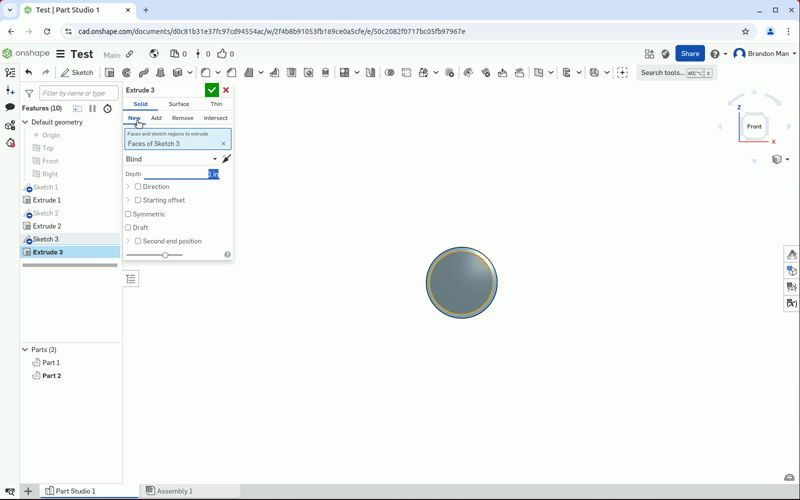
text(0.241)
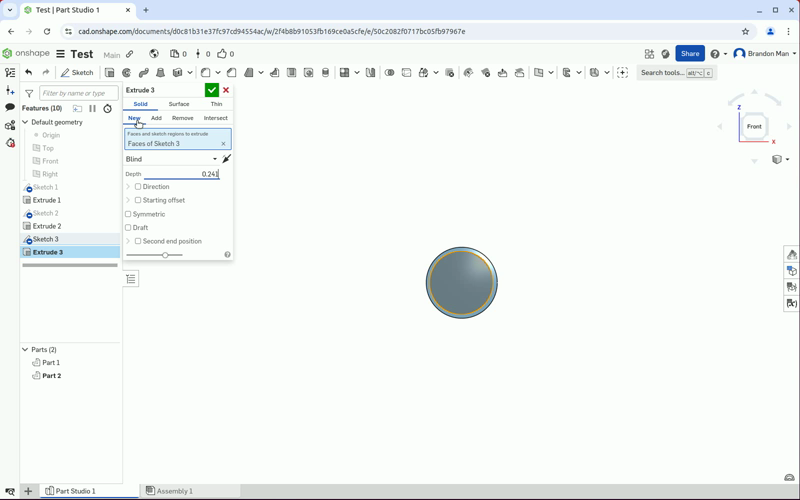
key(enter)
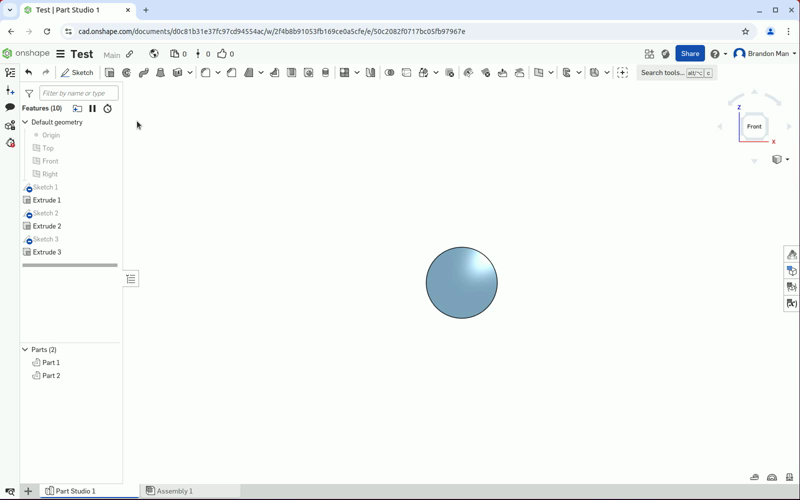
key(shift+h)
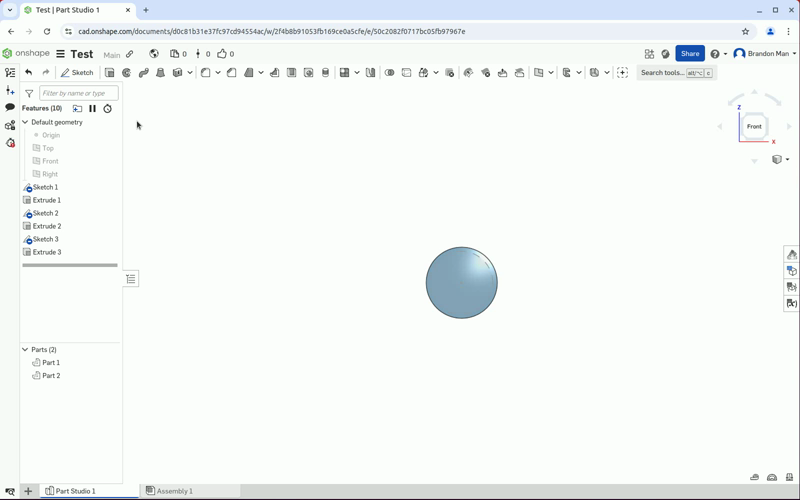
key(shift+h)
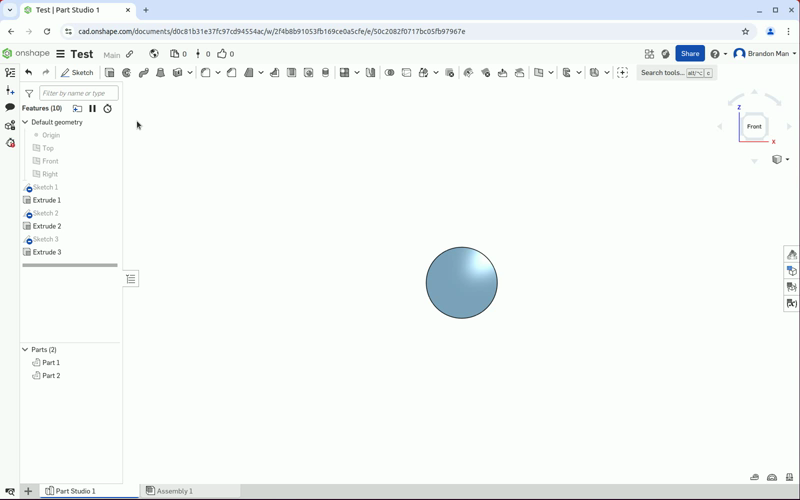
mouse_move(73, 189)
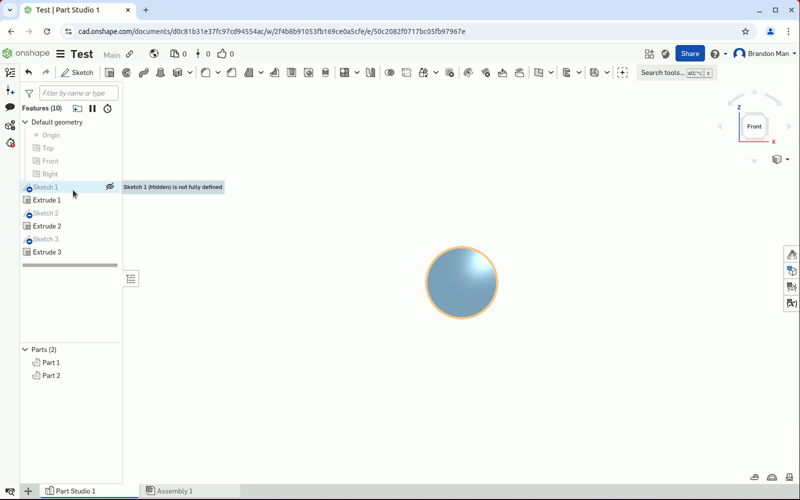
click(73, 189)
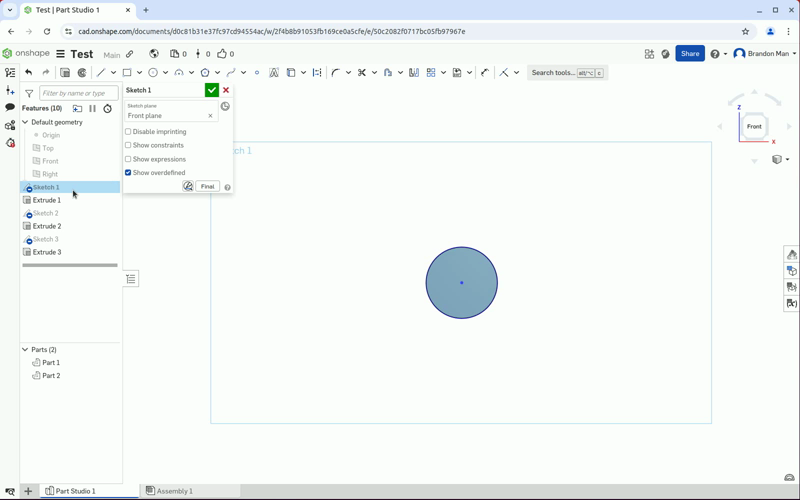
mouse_move(229, 92)
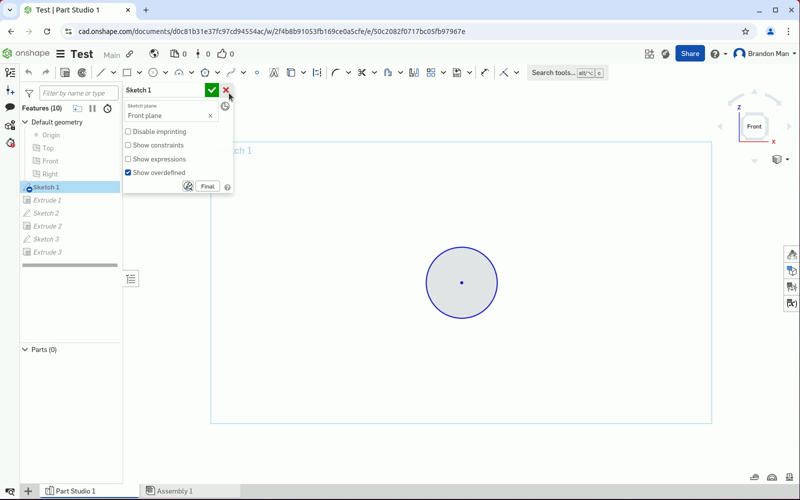
click(229, 92)
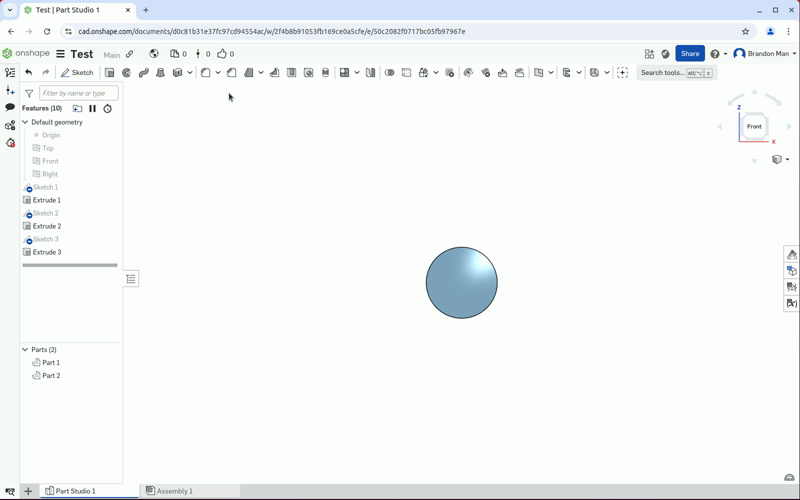
mouse_move(73, 352)
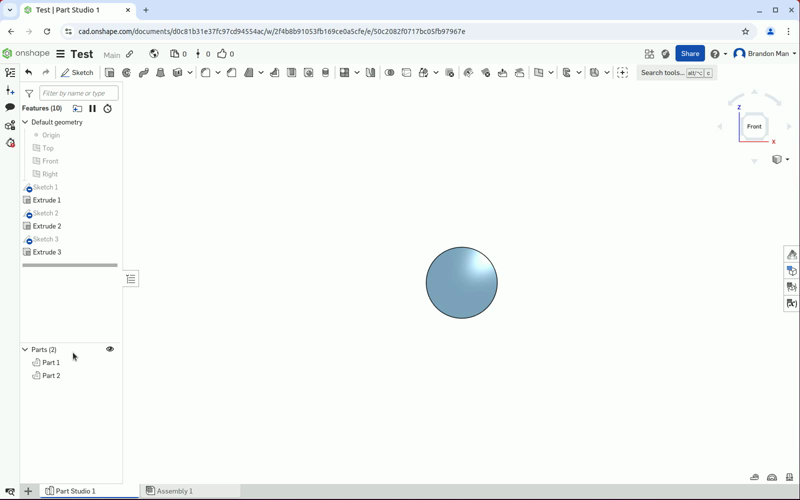
key(y)
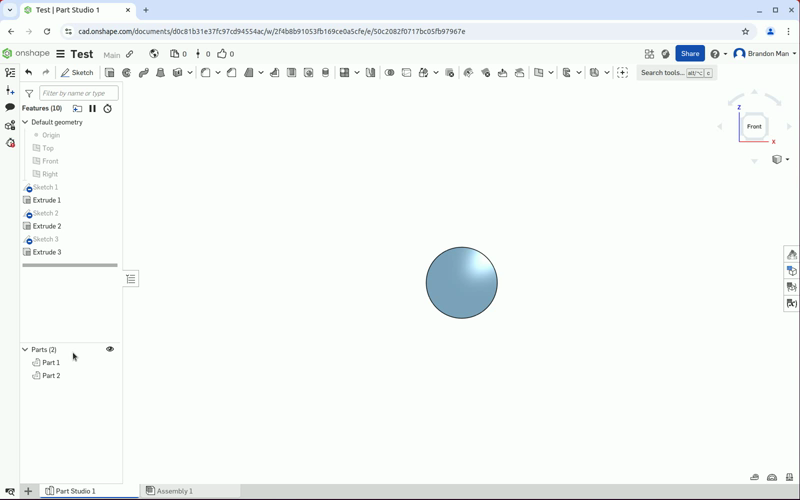
key(shift+p)
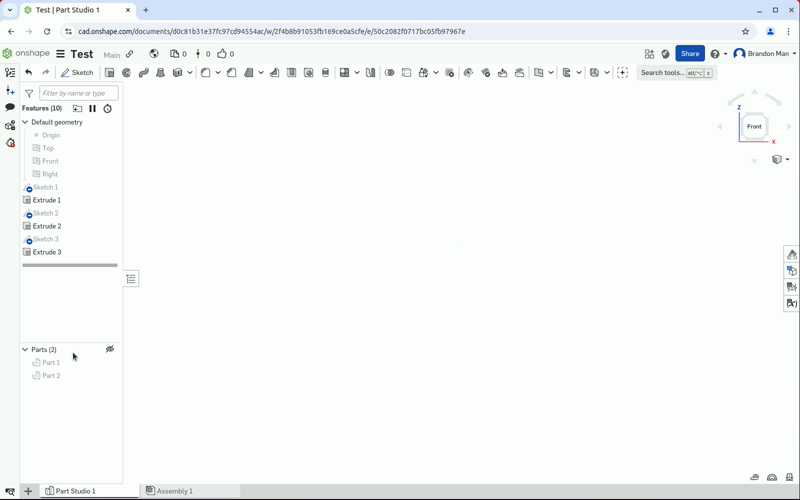
key(space)
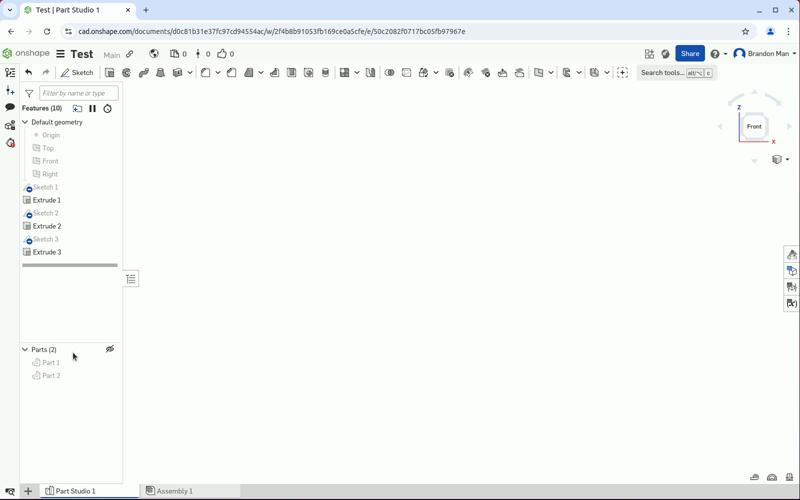
key_down(shift)
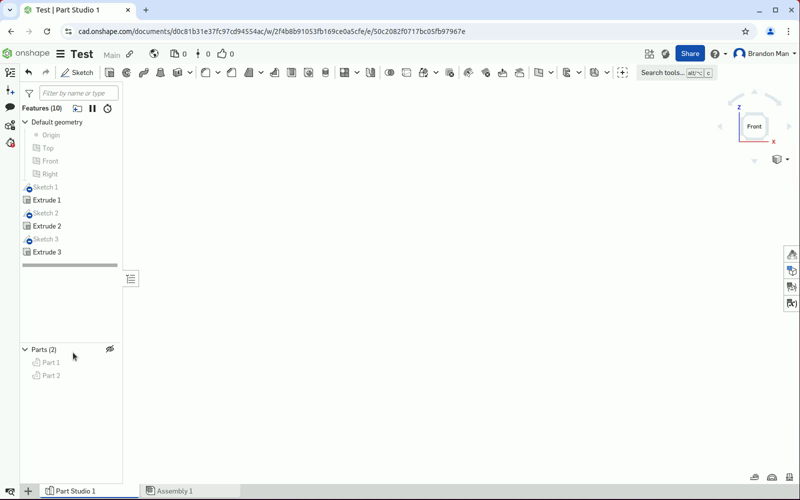
key(down)
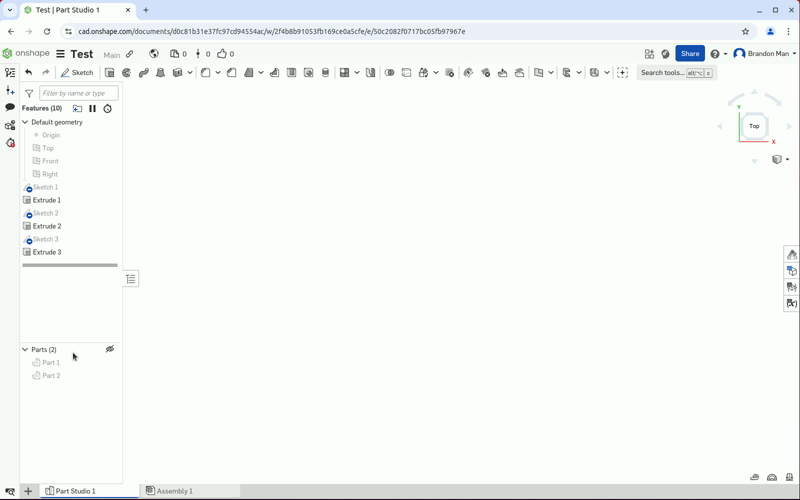
key_up(shift)
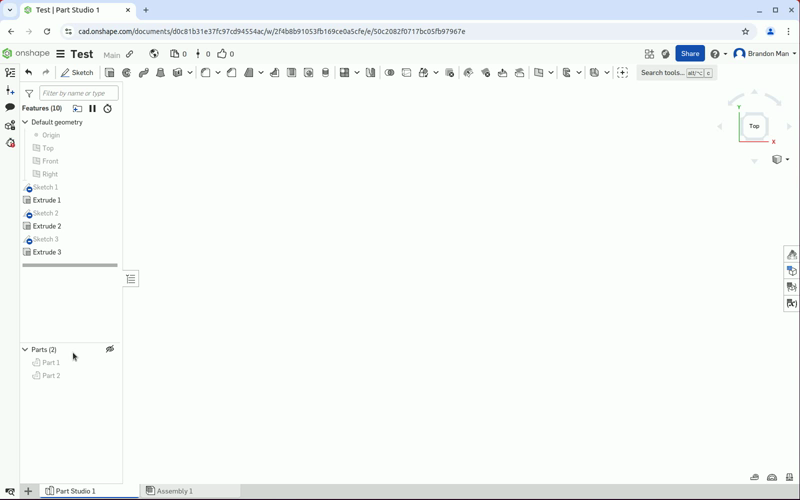
mouse_move(73, 352)
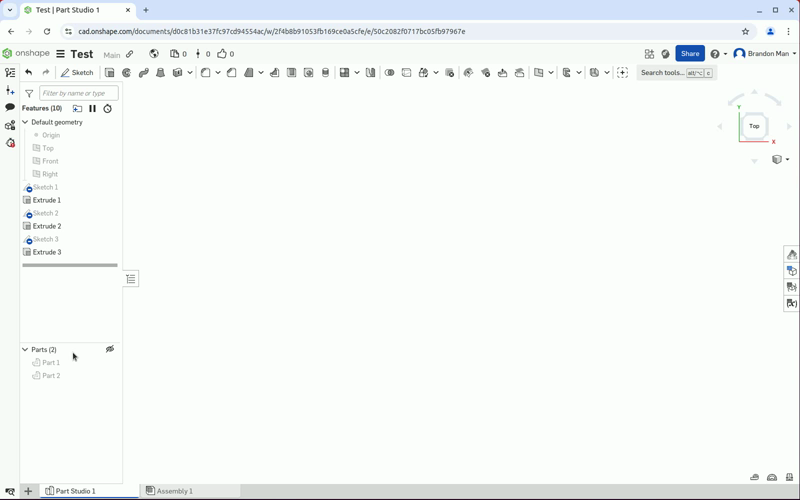
key(shift+y)
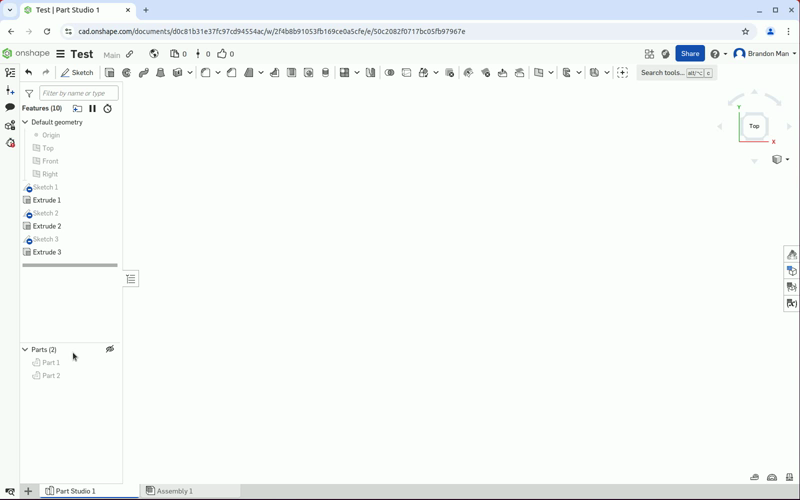
key(shift+s)
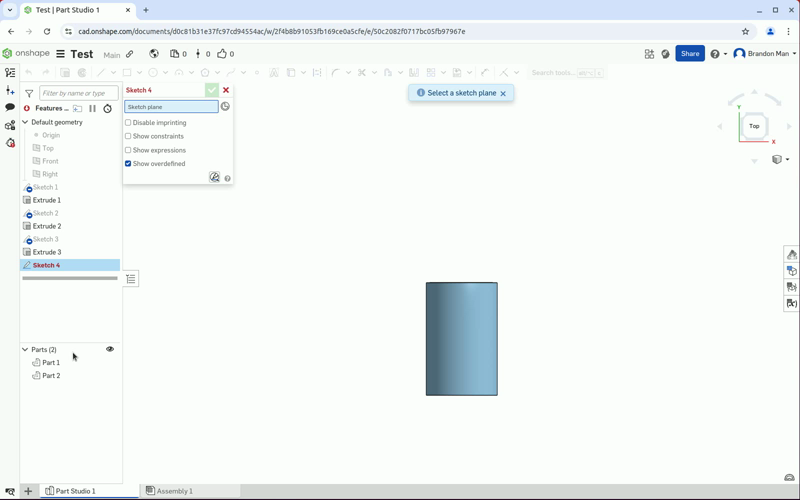
mouse_move(73, 150)
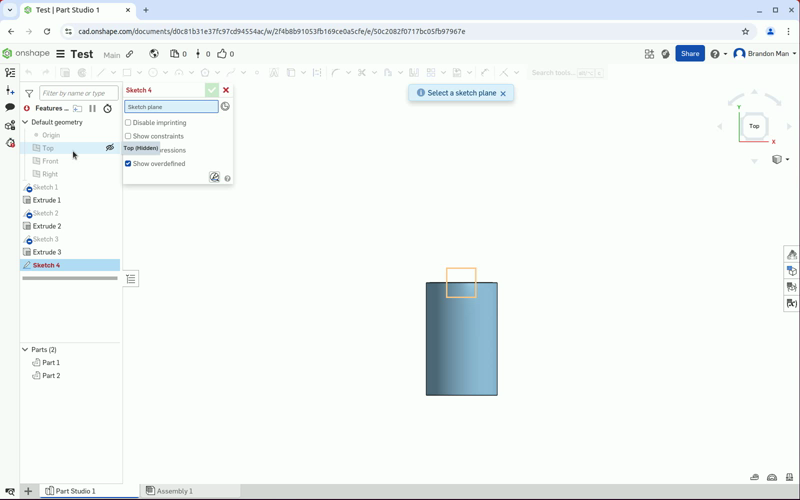
click(73, 150)
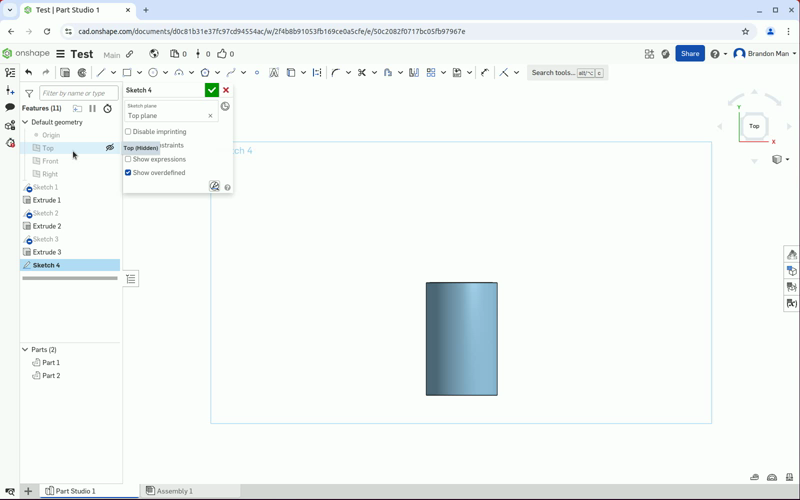
mouse_move(73, 352)
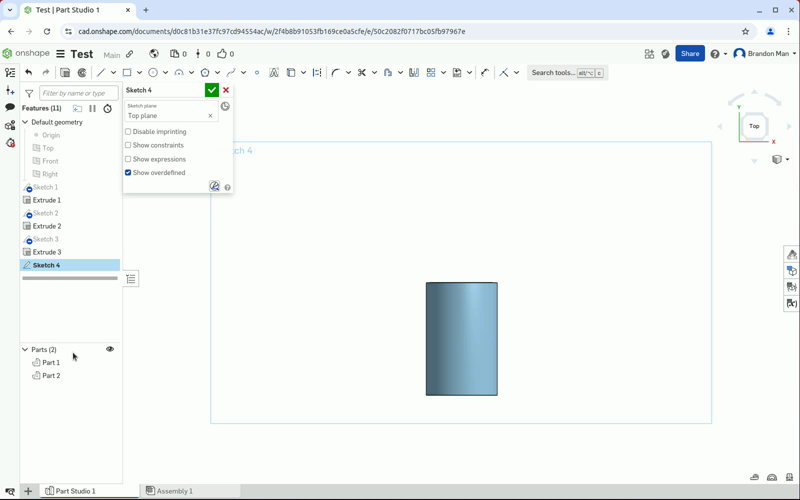
key(y)
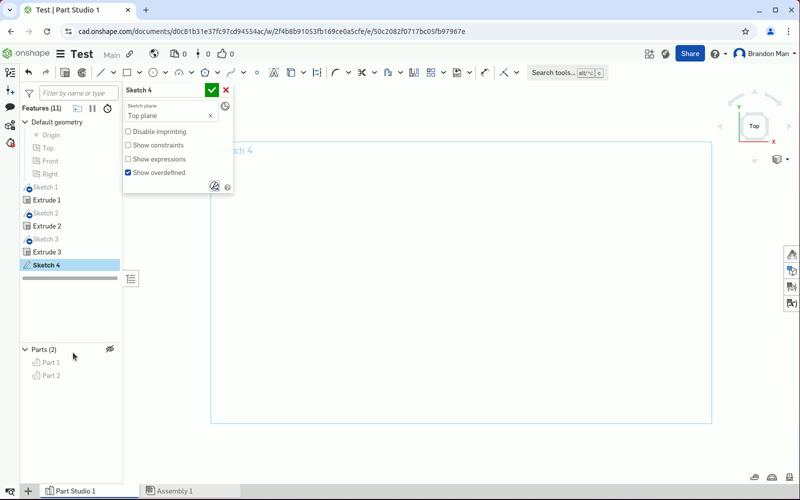
key(l)
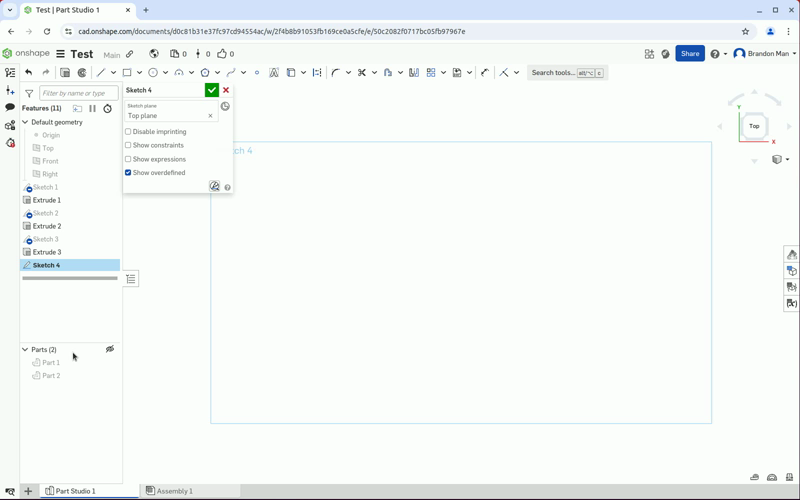
key_down(shift)
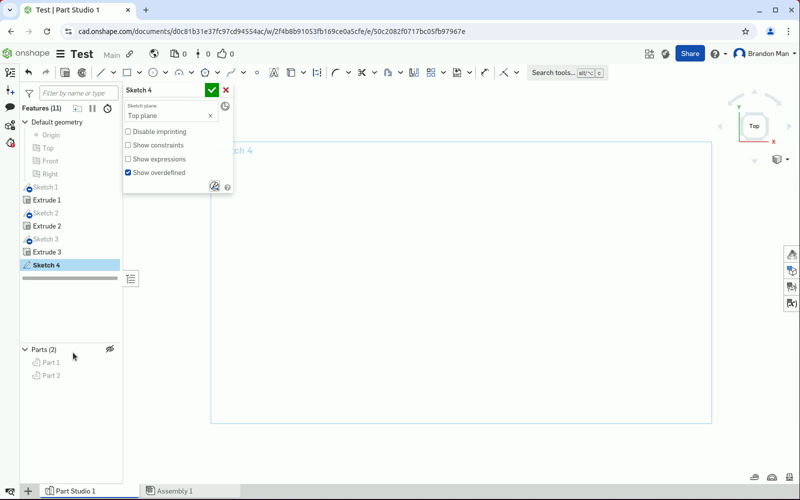
mouse_move(460, 374)
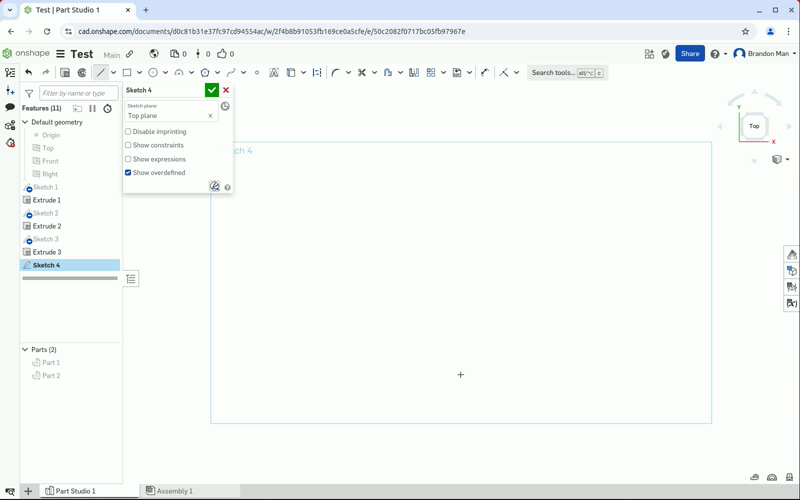
click(460, 374)
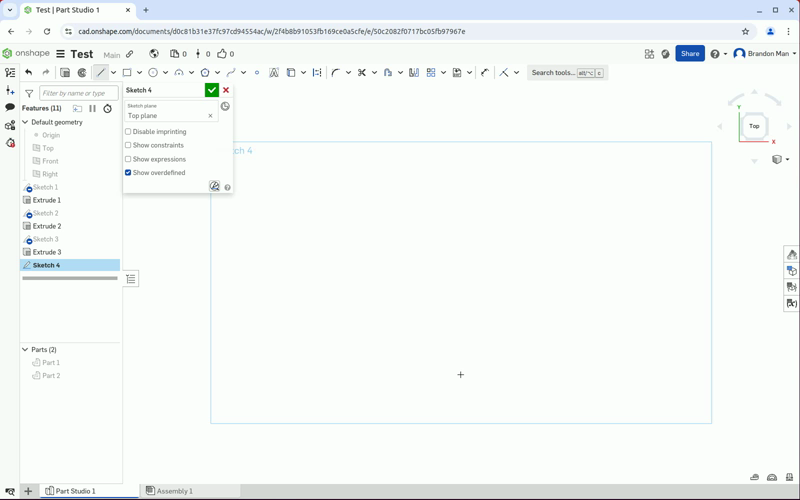
key_up(shift)
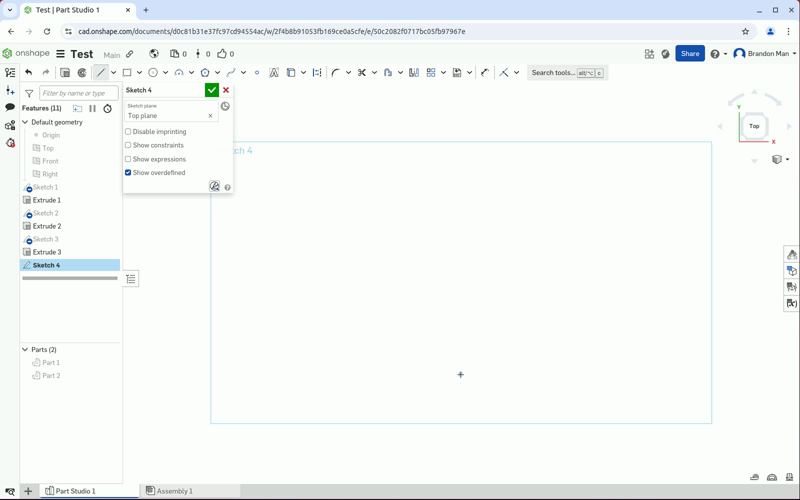
key_down(shift)
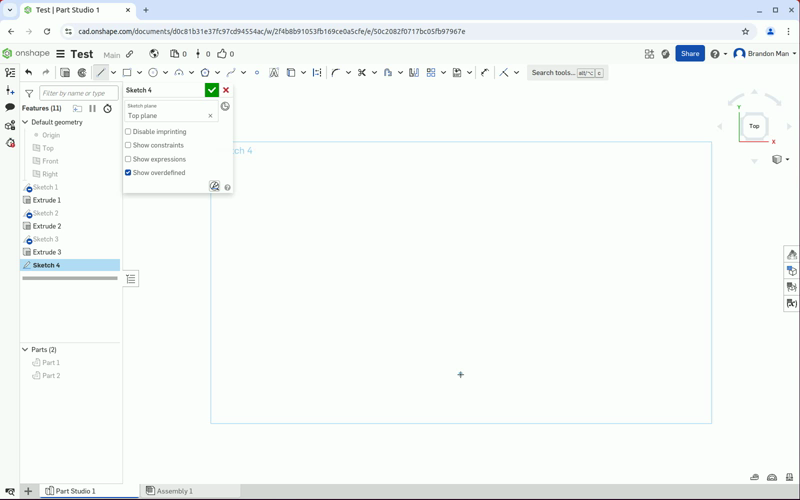
mouse_move(490, 374)
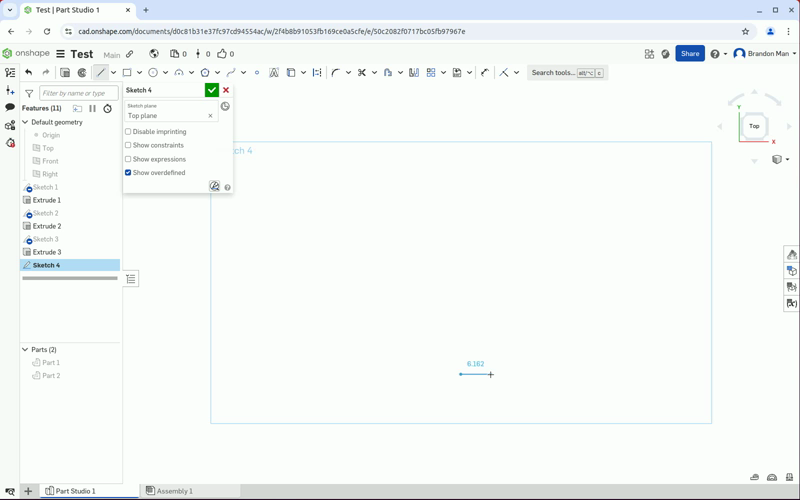
mouse_move(488, 374)
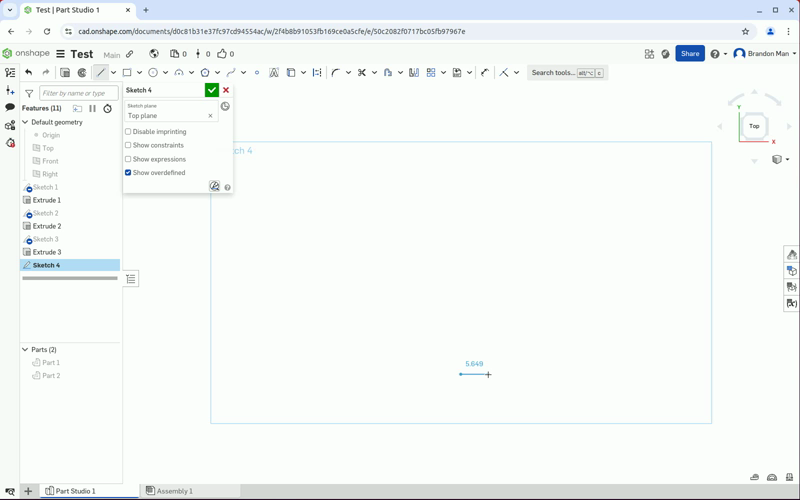
click(488, 374)
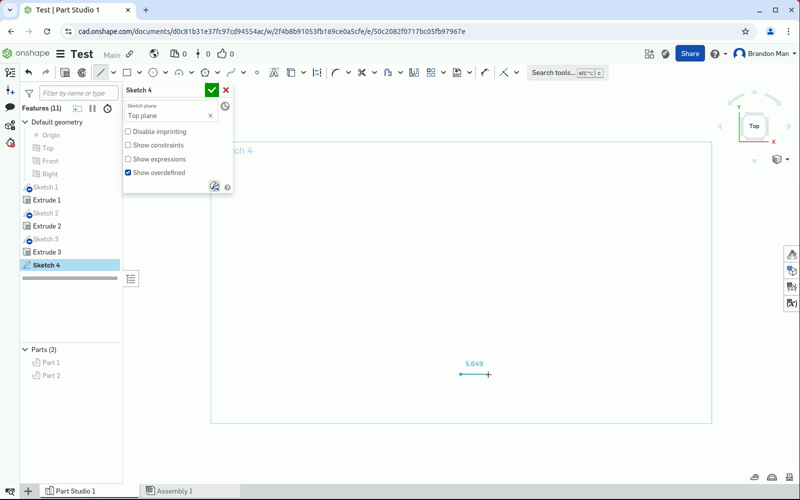
key_up(shift)
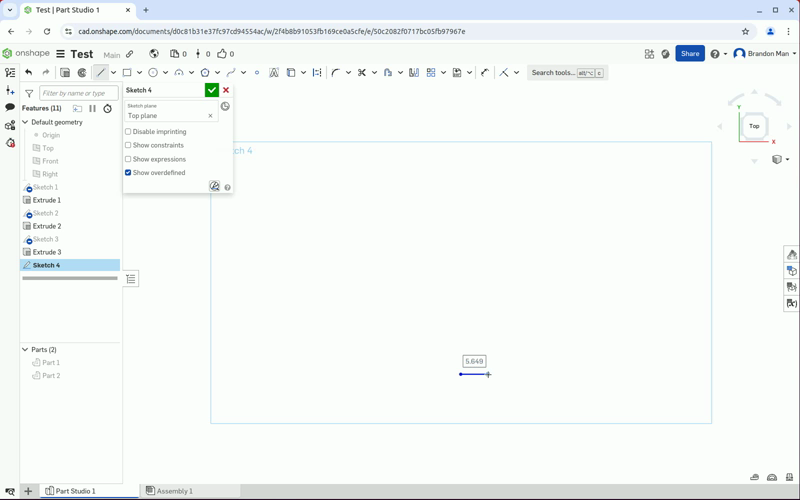
key_down(shift)
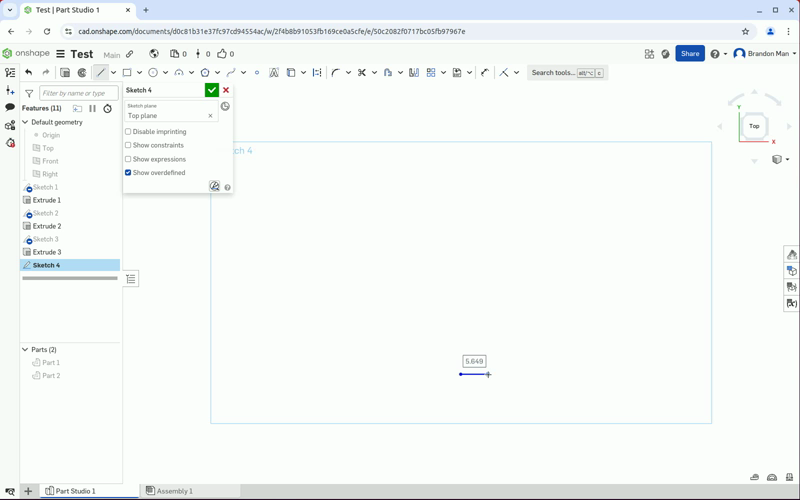
mouse_move(488, 306)
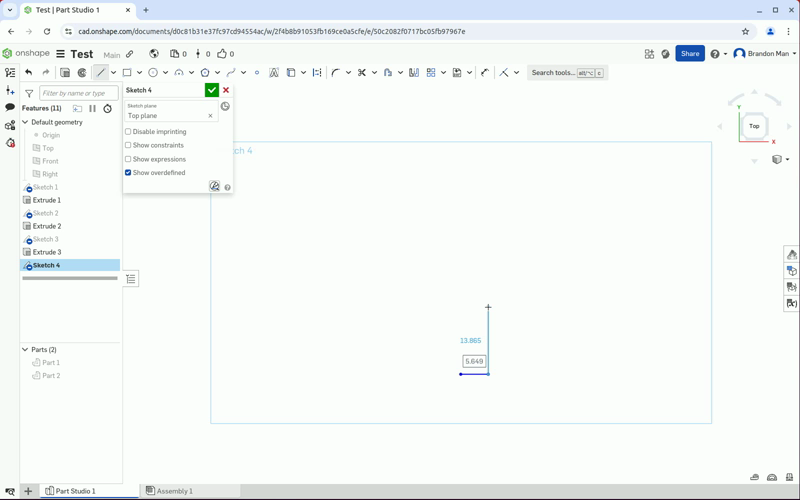
click(488, 306)
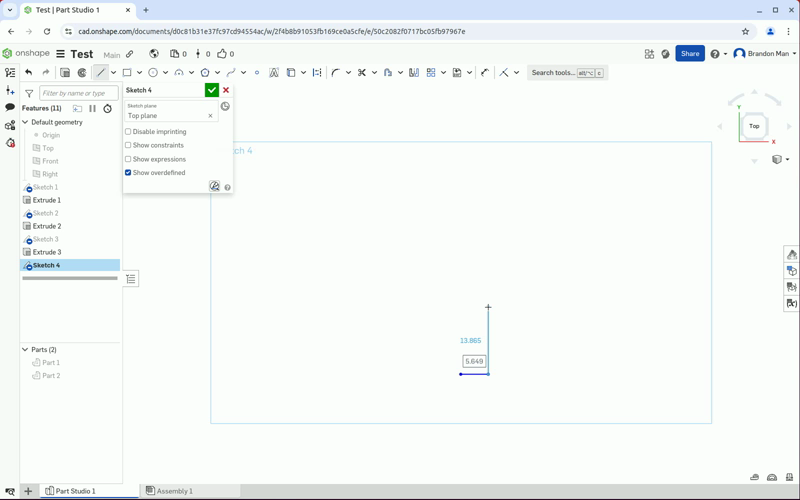
key_up(shift)
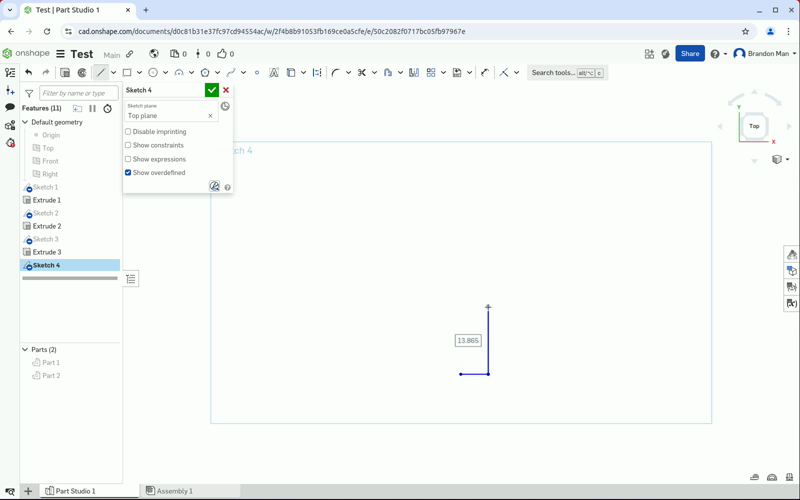
key_down(shift)
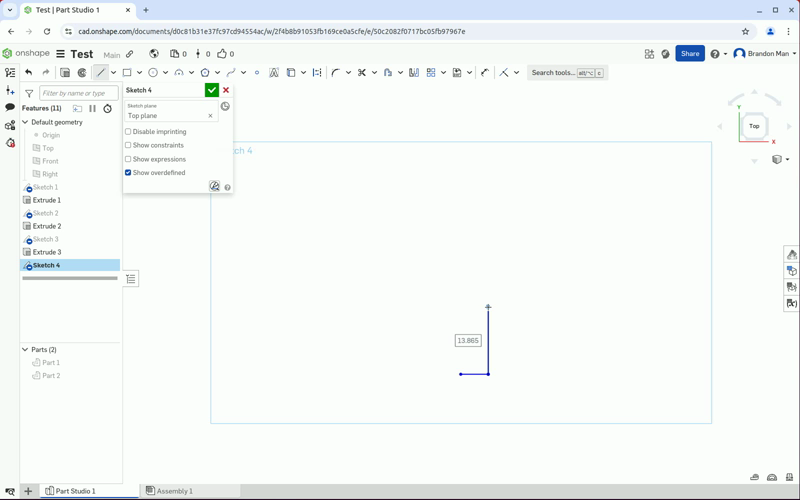
mouse_move(518, 306)
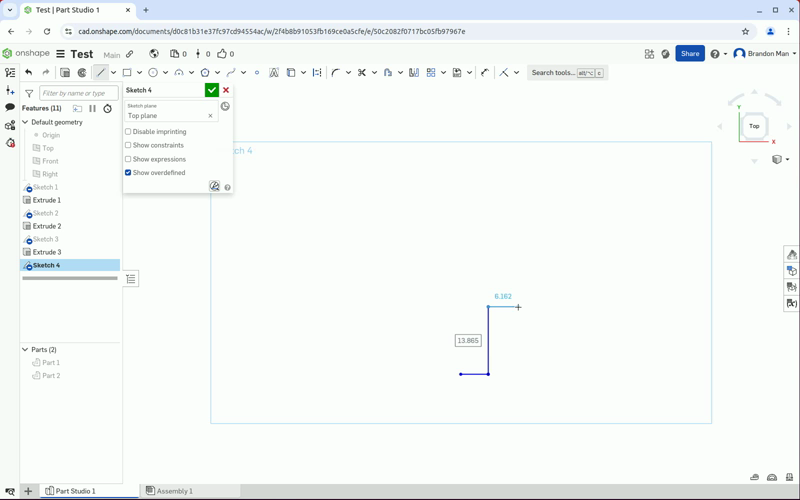
mouse_move(460, 306)
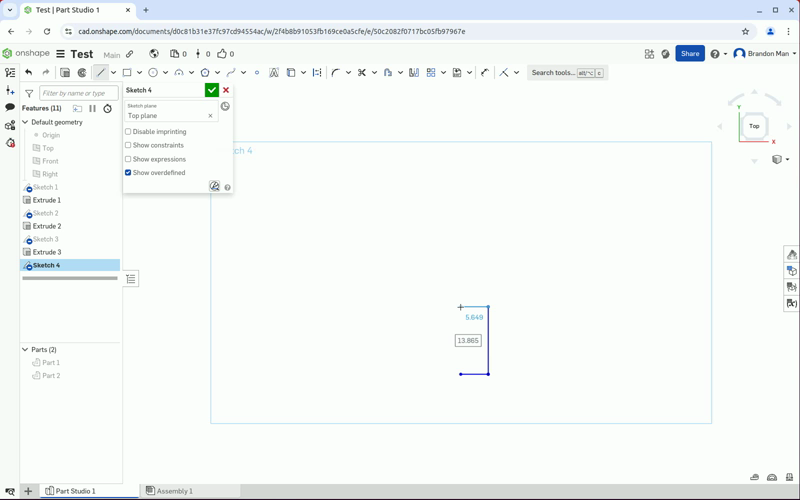
click(460, 306)
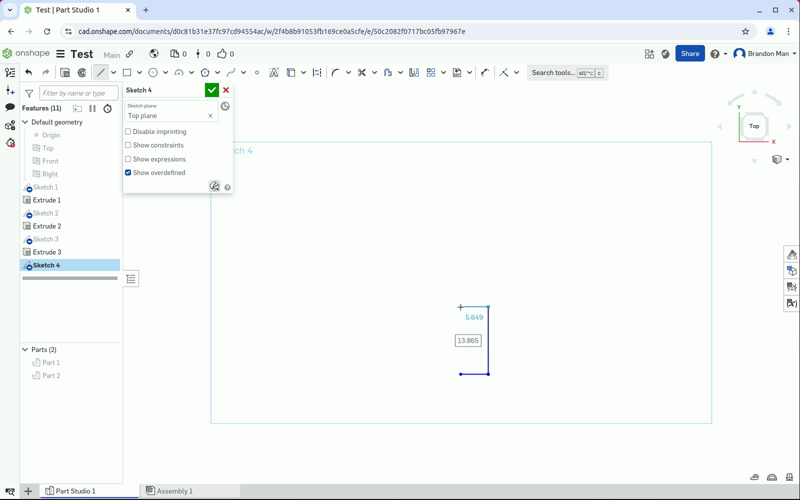
key_up(shift)
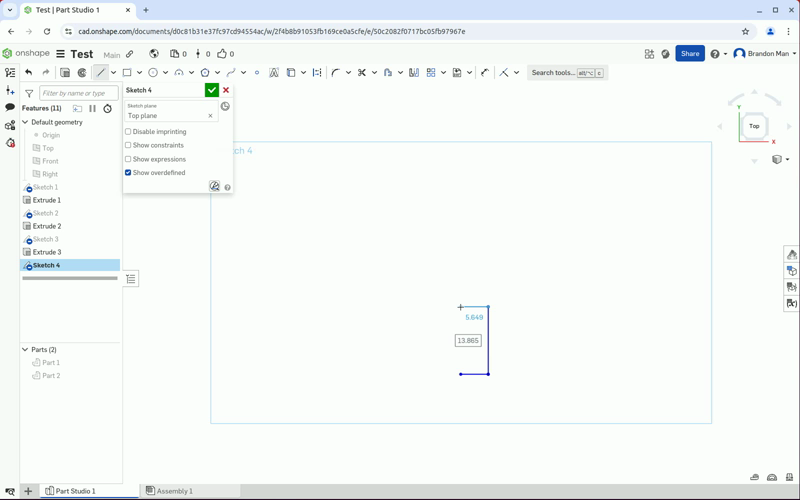
key_down(shift)
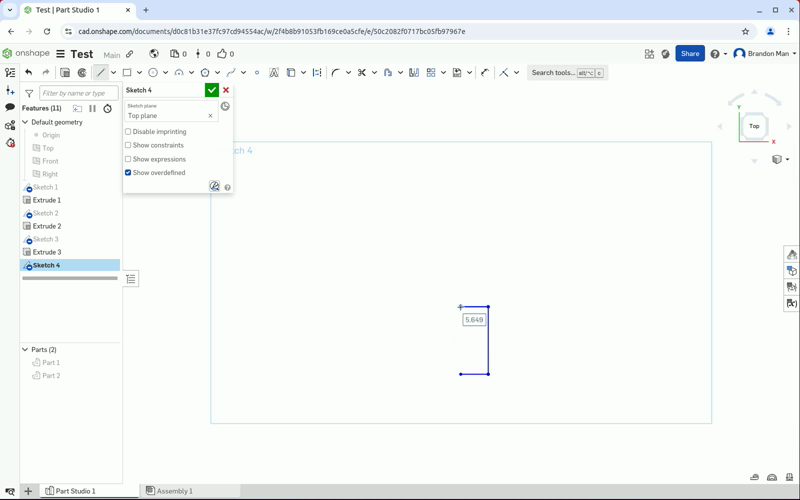
mouse_move(460, 374)
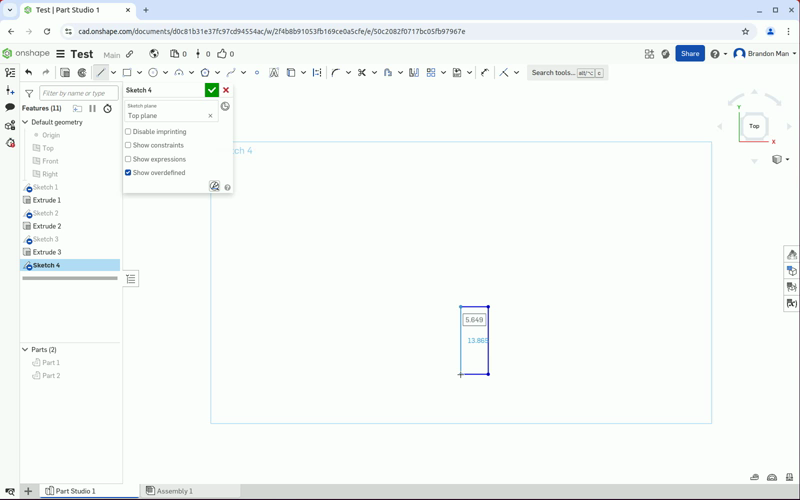
key_up(shift)
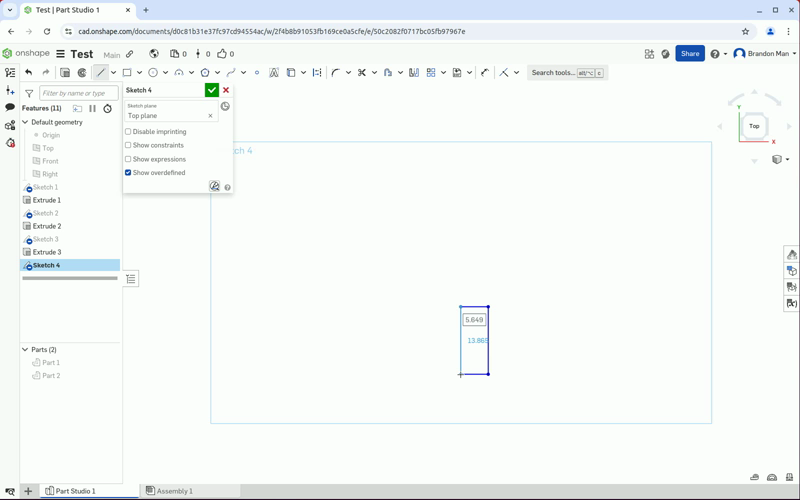
click(460, 374)
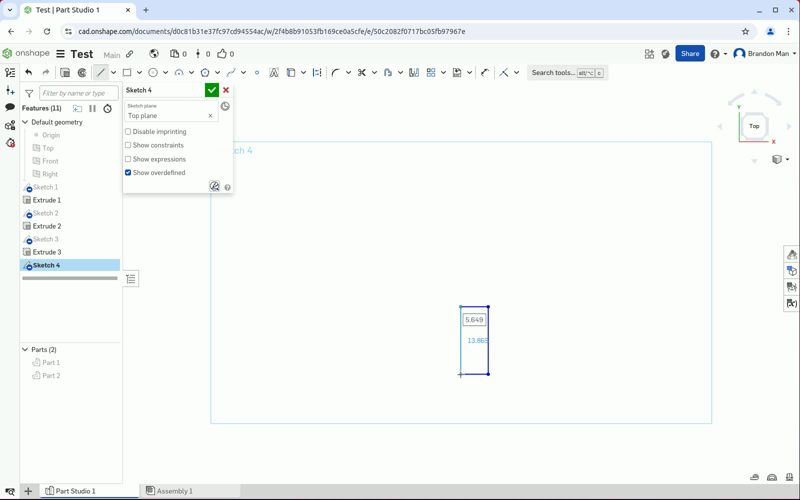
key(esc)
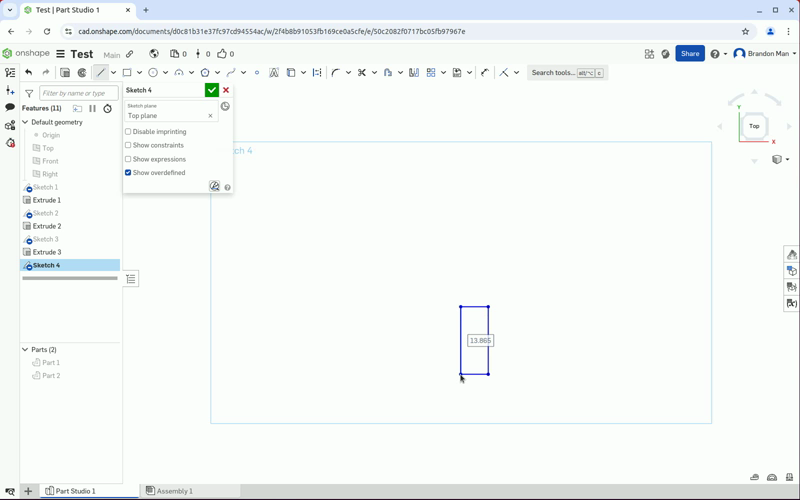
mouse_move(472, 353)
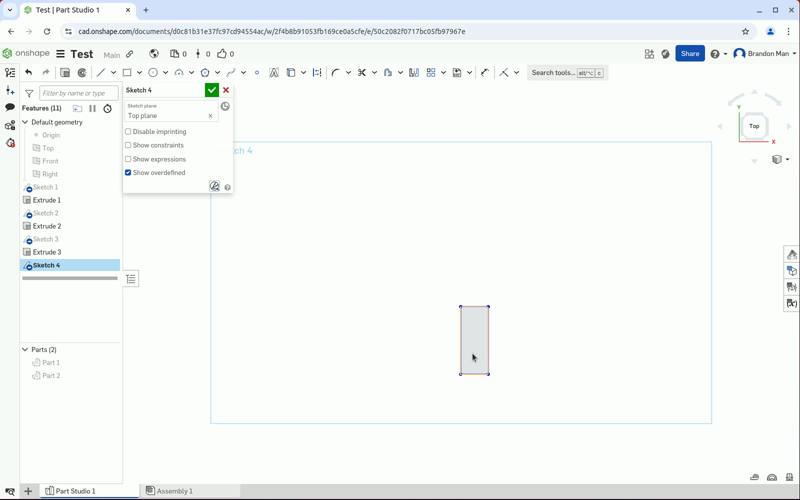
click(472, 353)
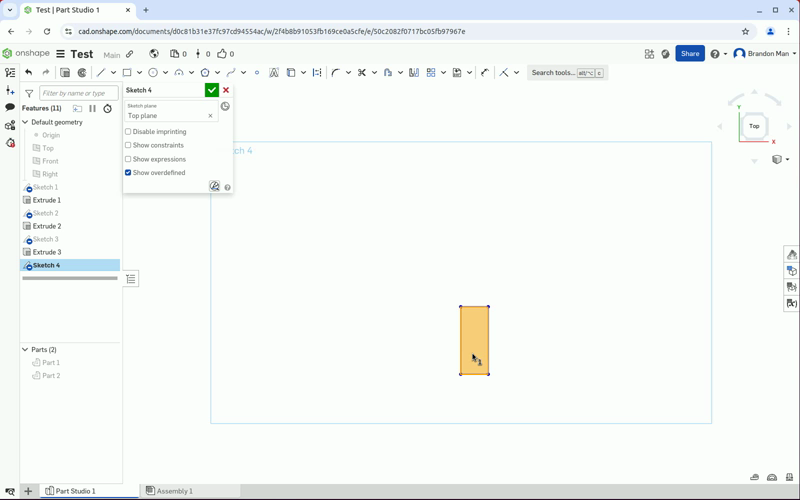
mouse_move(73, 352)
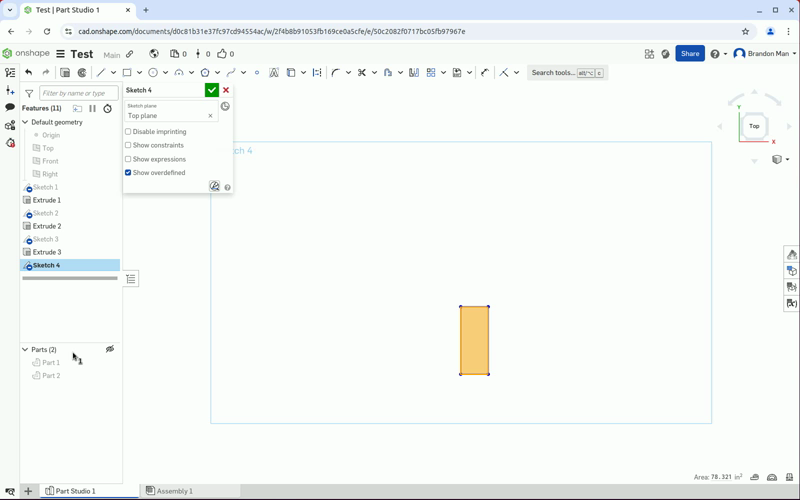
key(shift+y)
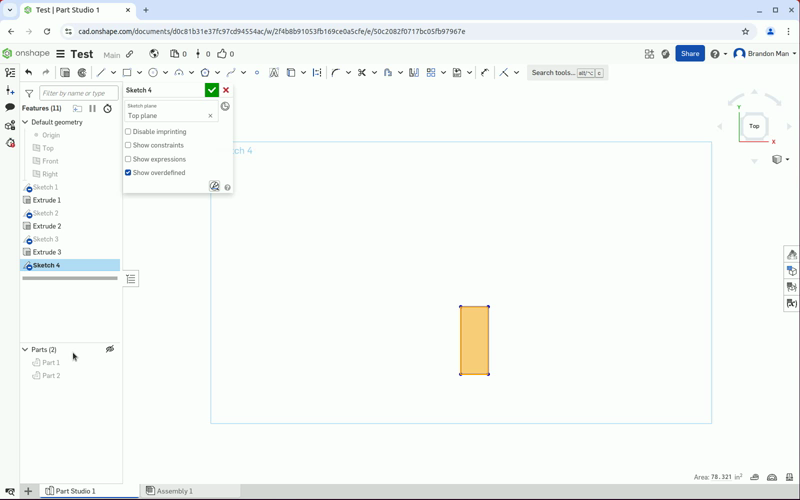
key(shift+e)
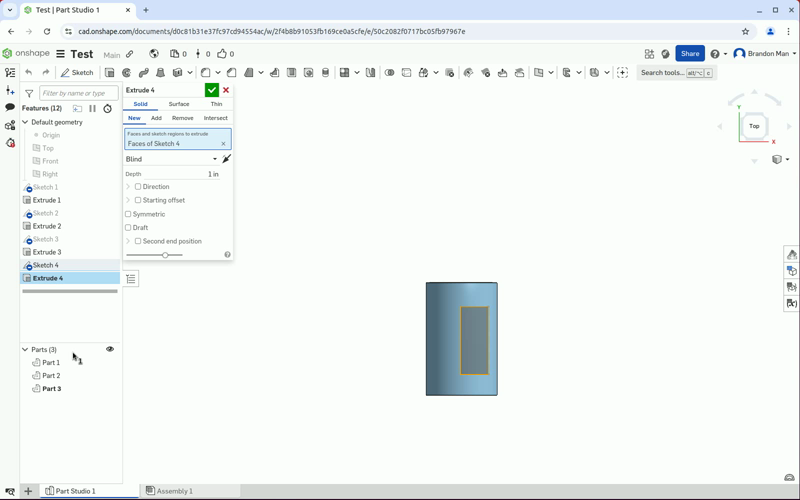
mouse_move(143, 106)
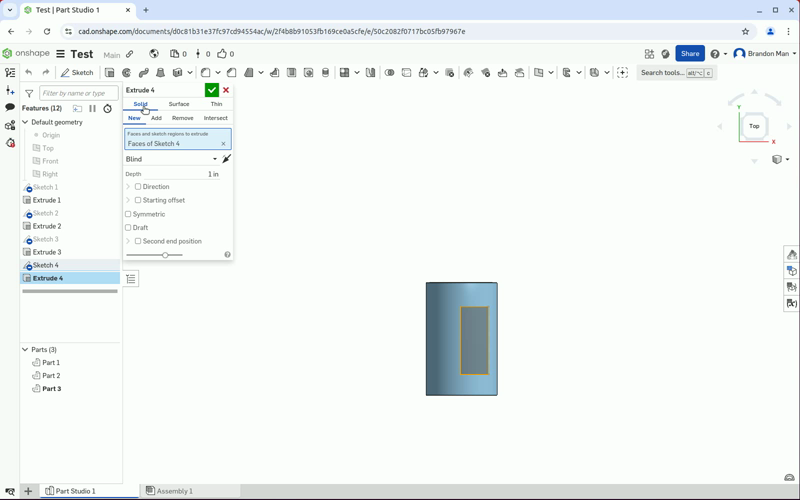
click(143, 106)
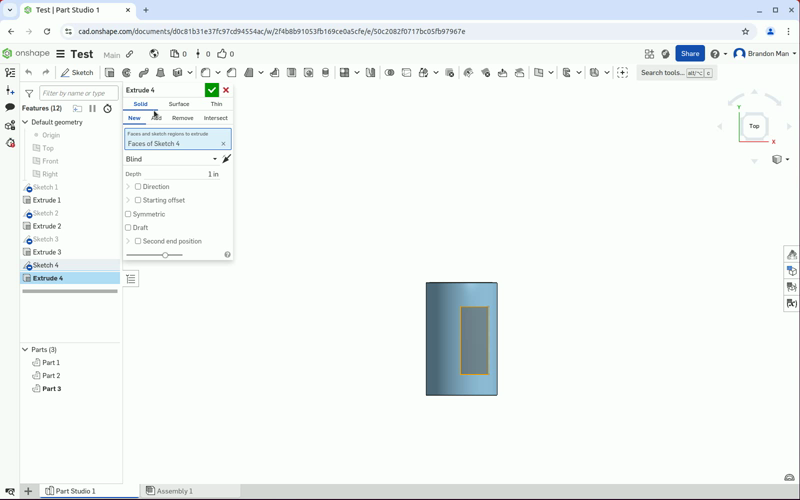
mouse_move(186, 120)
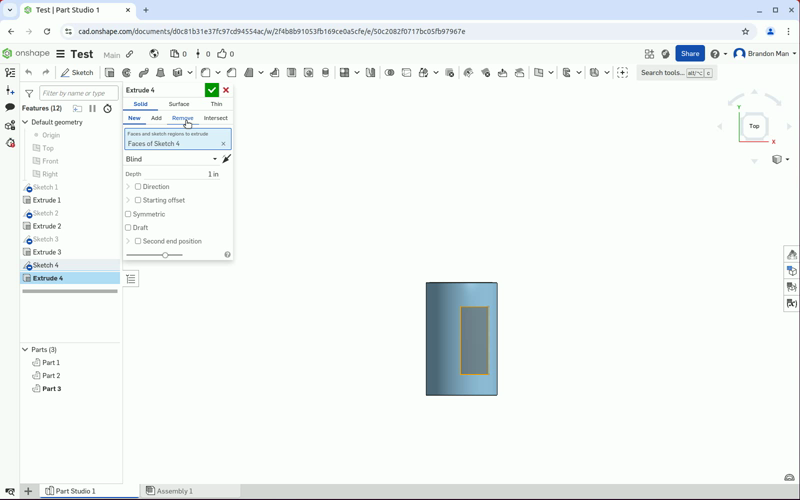
click(186, 120)
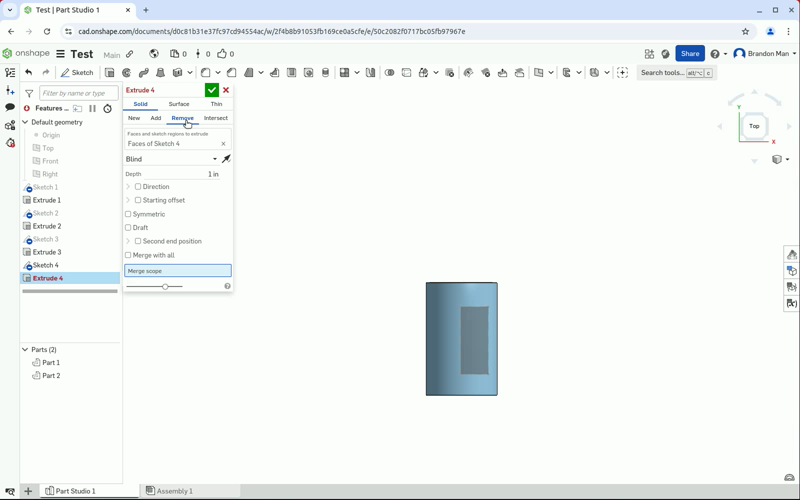
key(tab, 4)
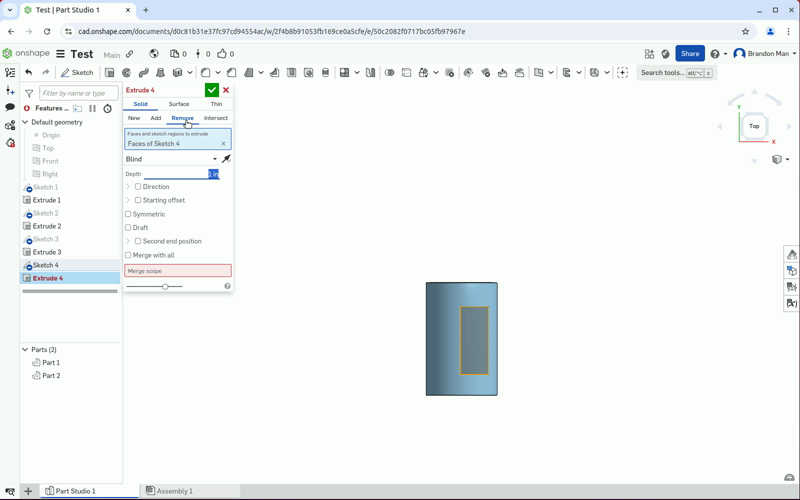
text(-13.239)
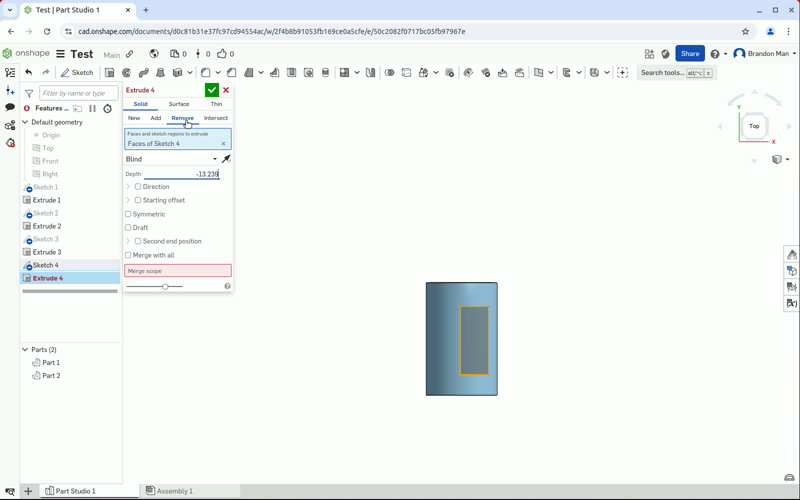
key(tab, 6)
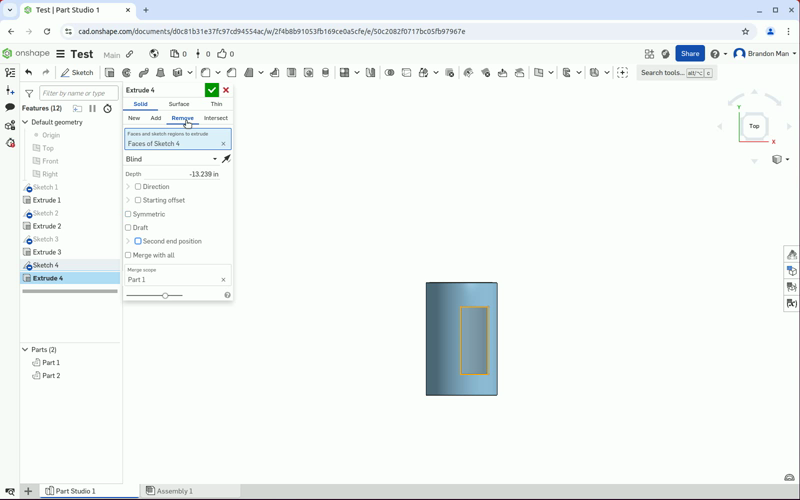
key(space)
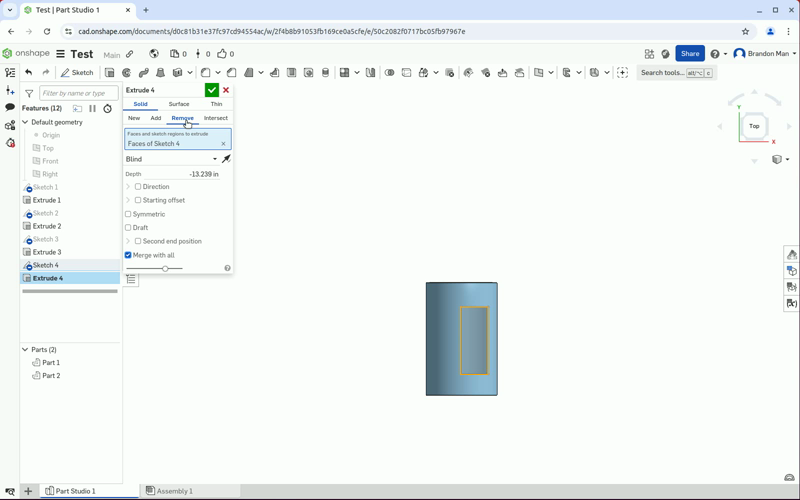
key(enter)
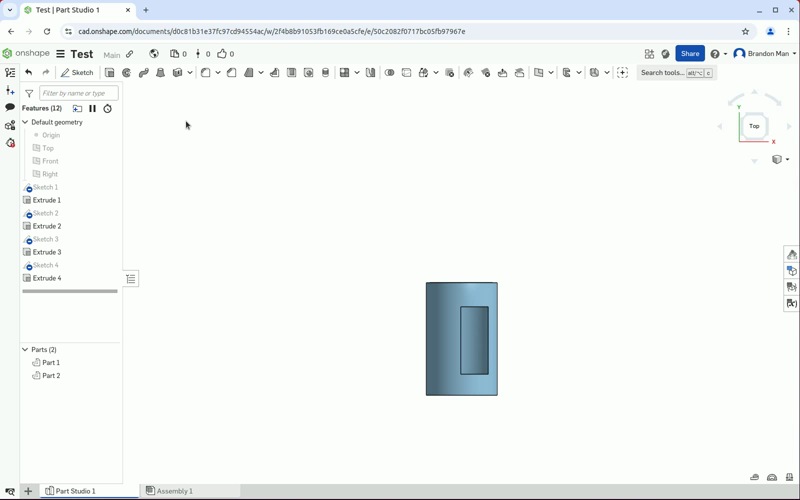
key(shift+h)
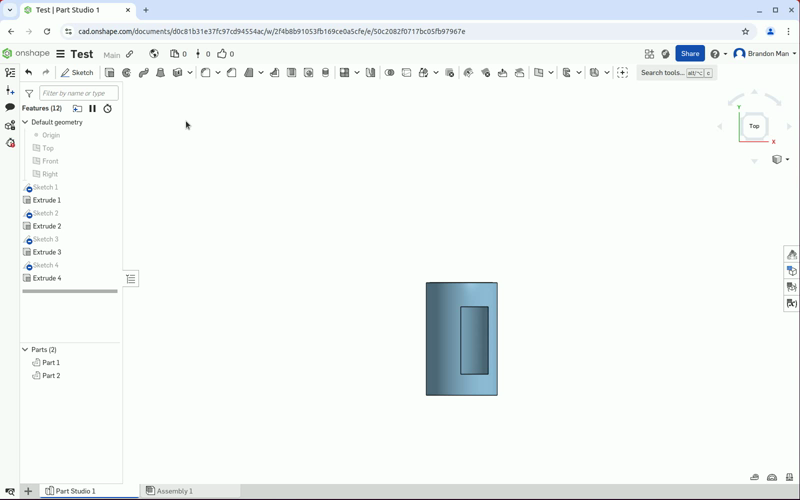
key(shift+h)
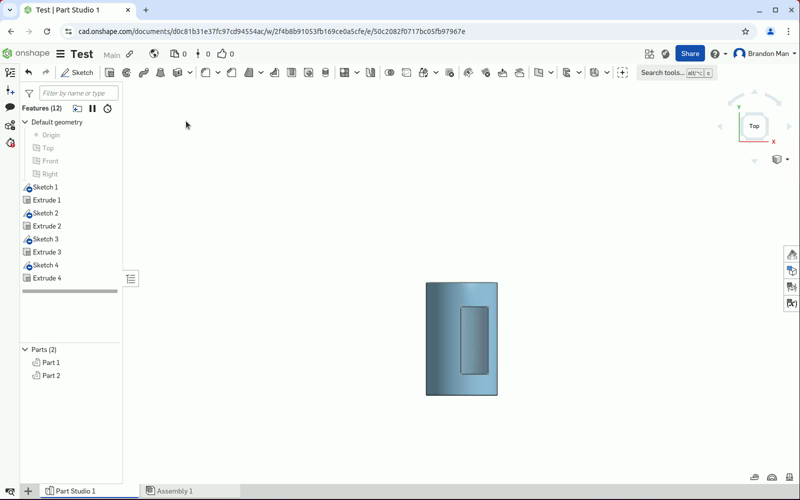
key(shift+7)
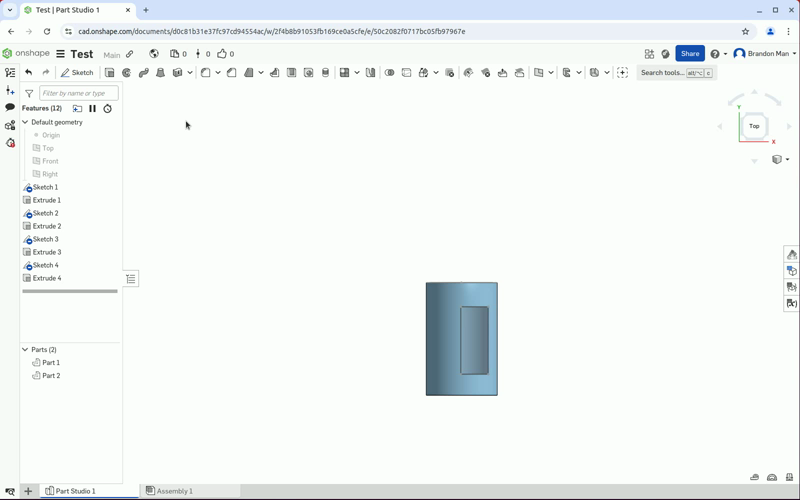
key(up, 3)
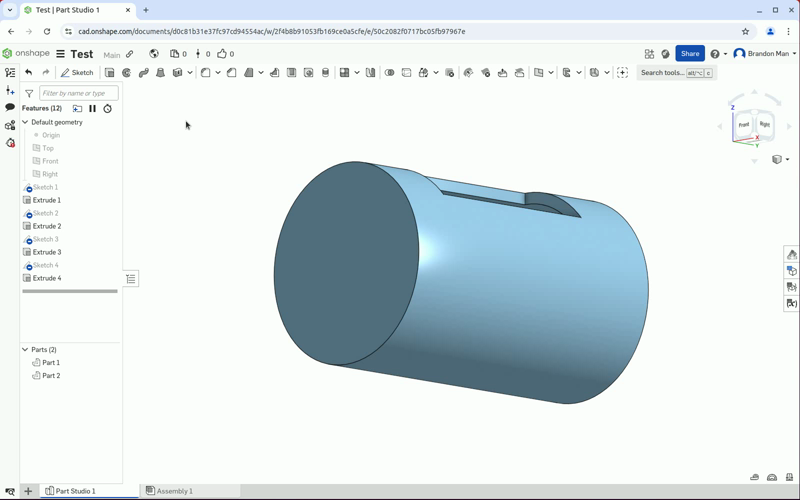
key(left, 3)
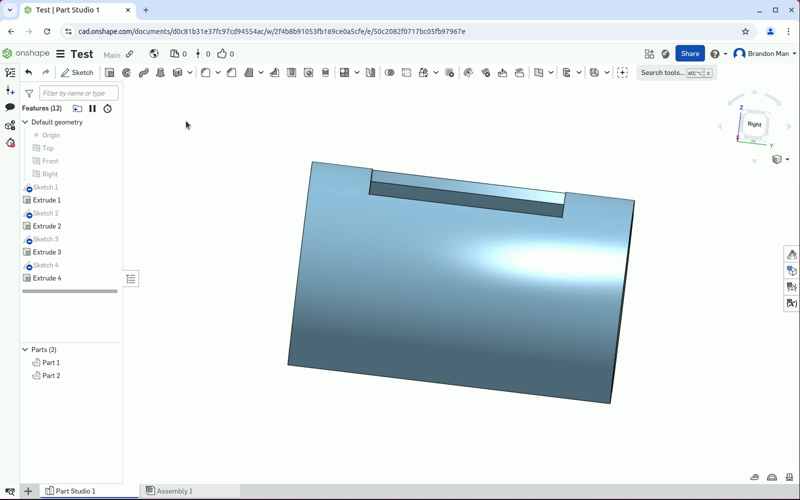
key(right, 3)
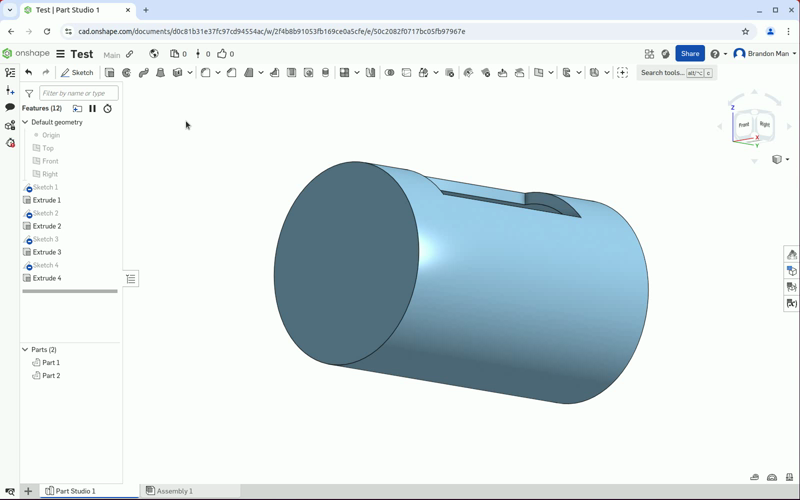
key(down, 3)
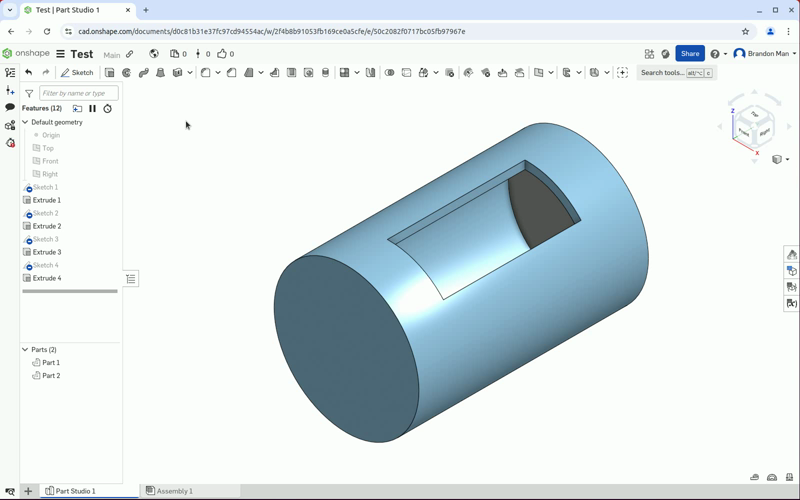
mouse_move(73, 189)
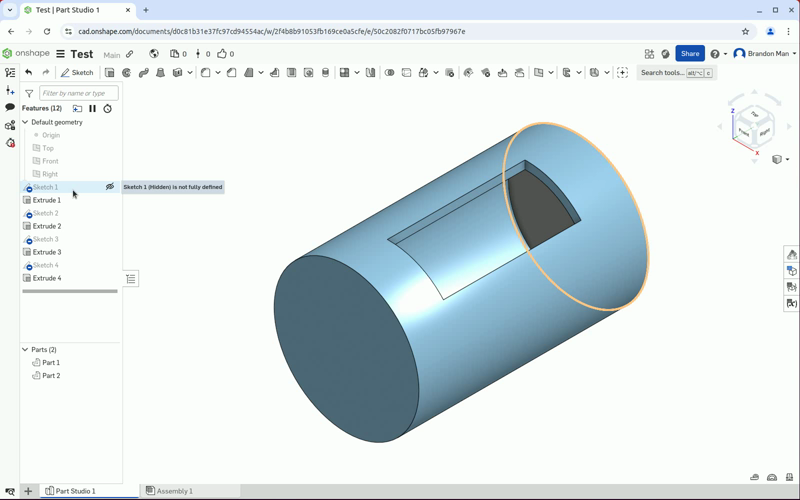
click(73, 189)